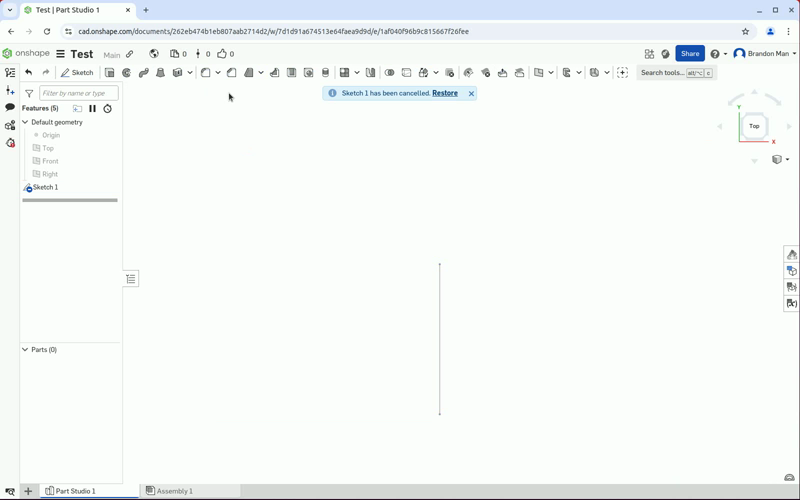
key(shift+h)
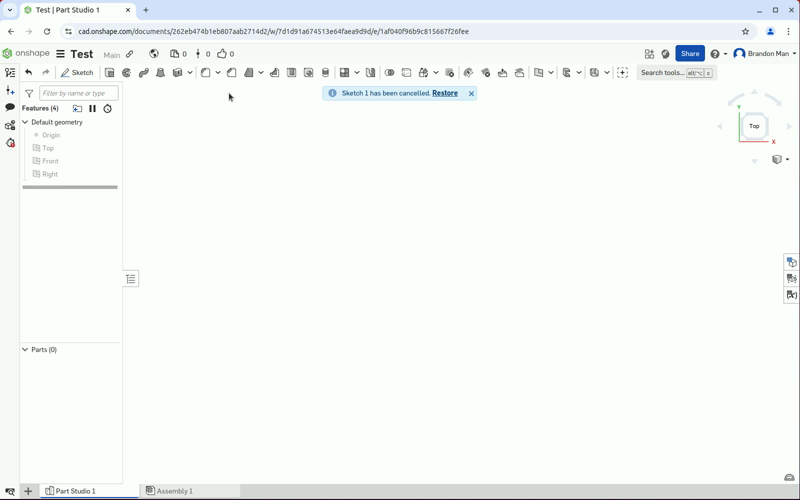
mouse_move(73, 352)
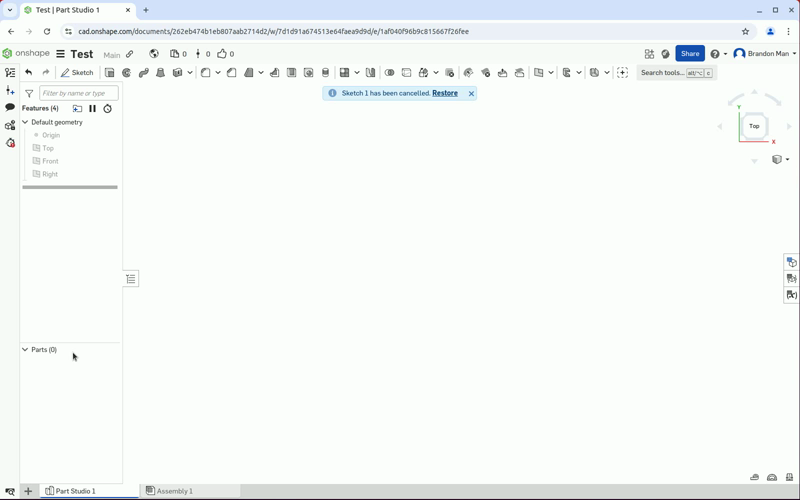
key(y)
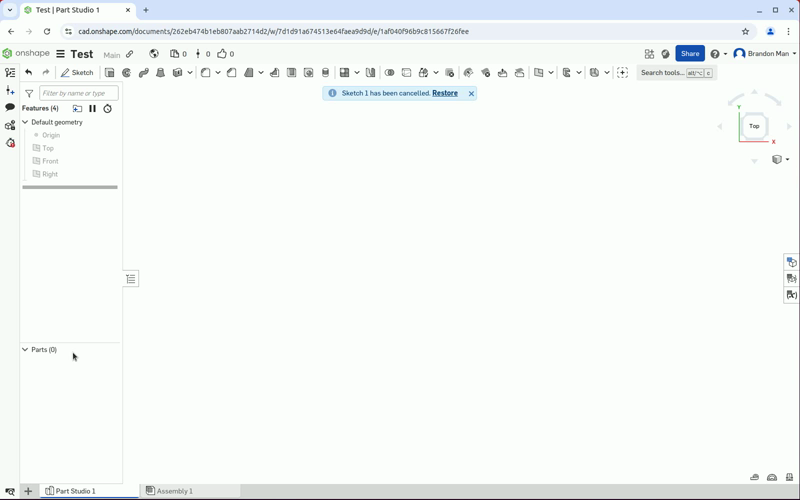
key(shift+p)
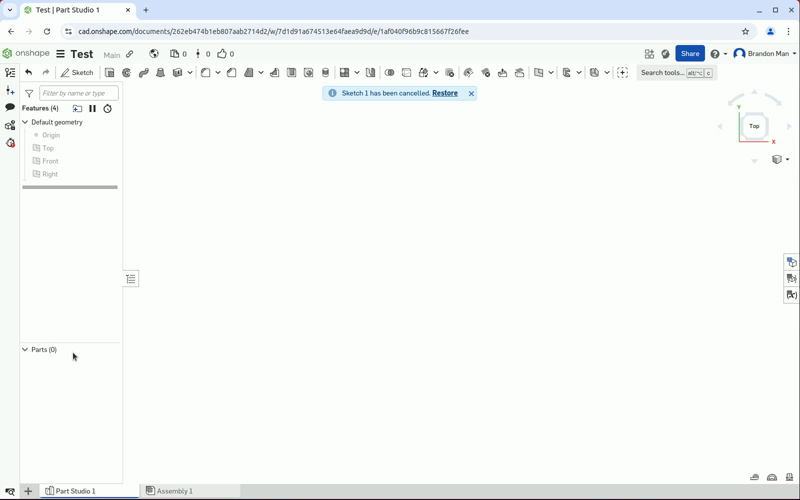
key(space)
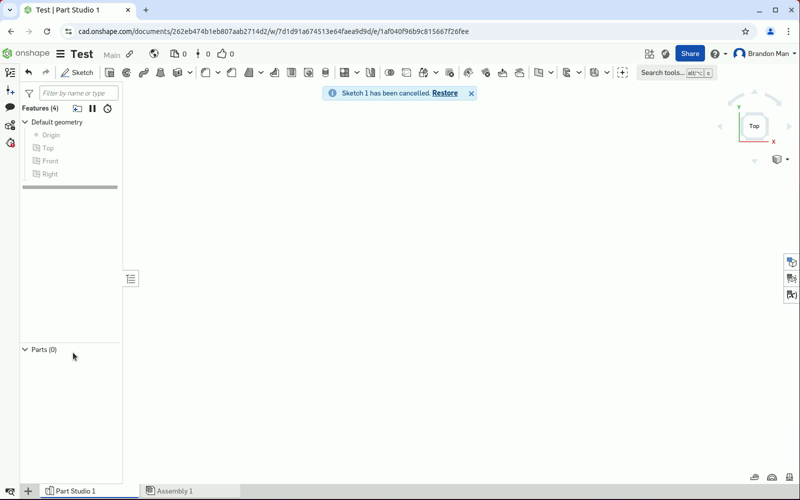
key_down(shift)
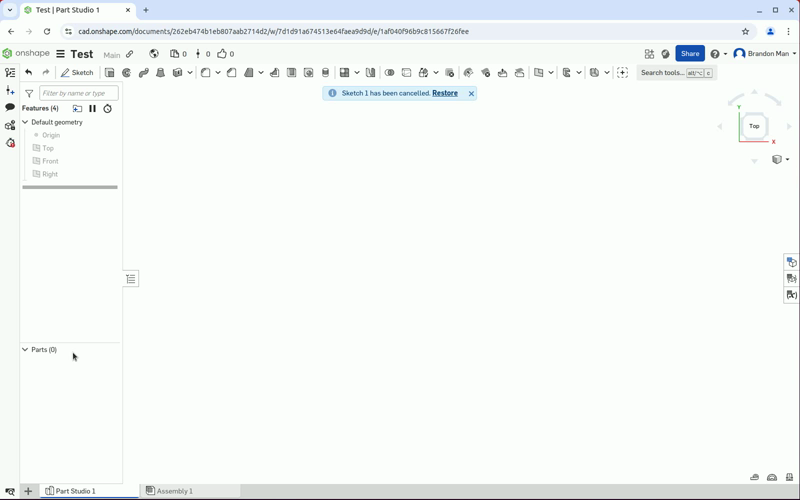
key(up)
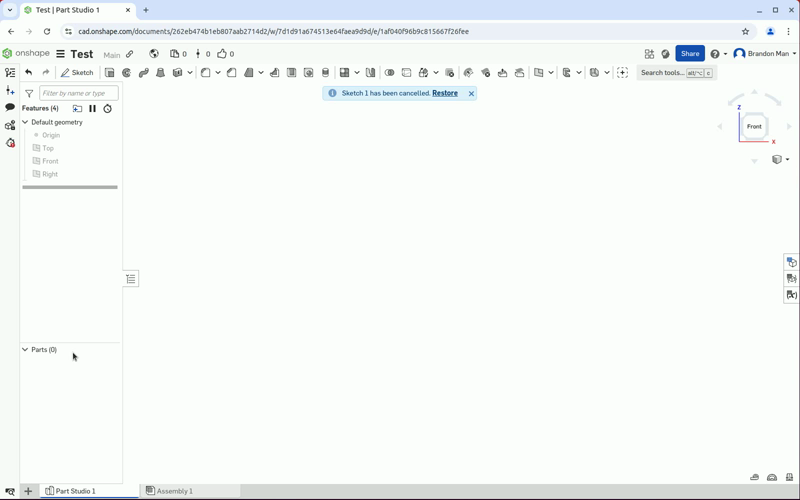
key_up(shift)
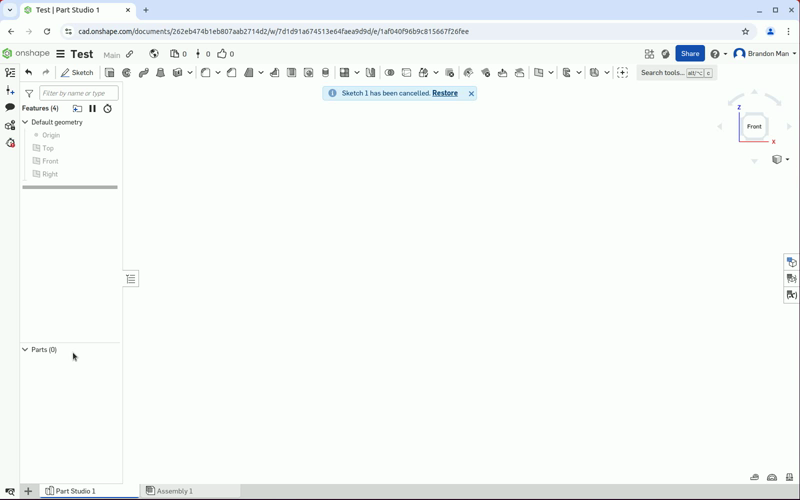
mouse_move(73, 352)
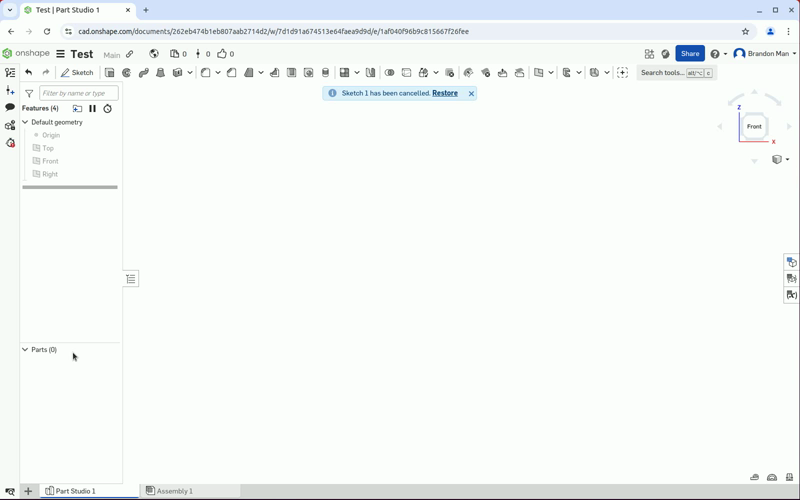
key(shift+y)
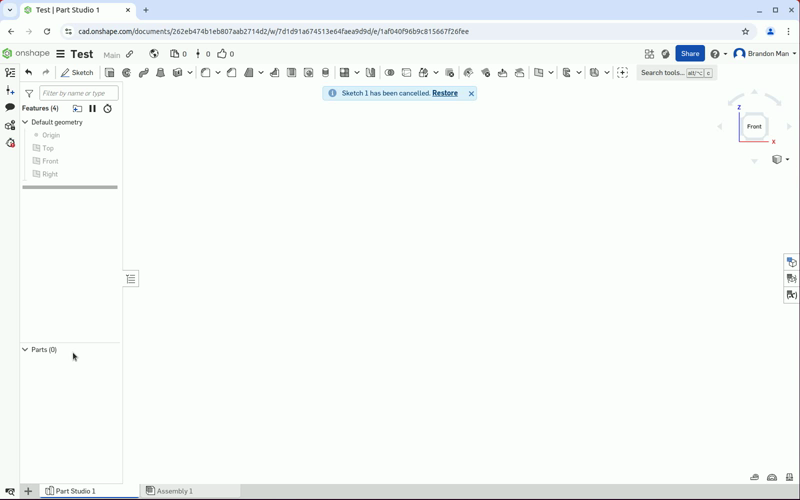
key(shift+s)
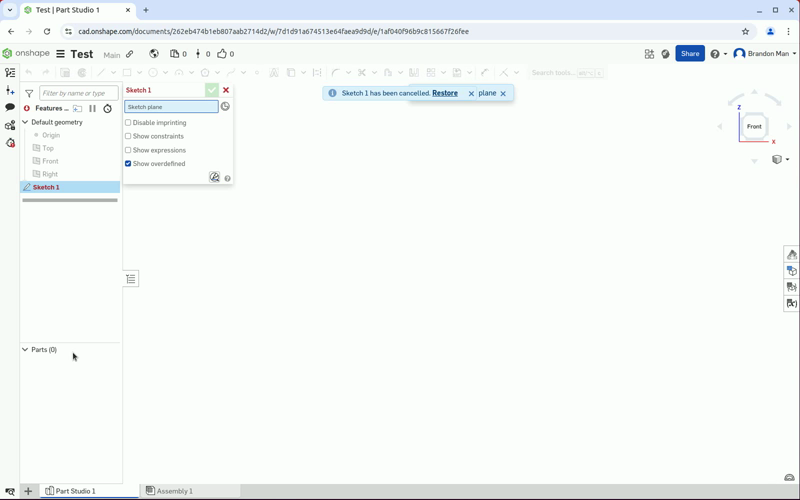
mouse_move(73, 163)
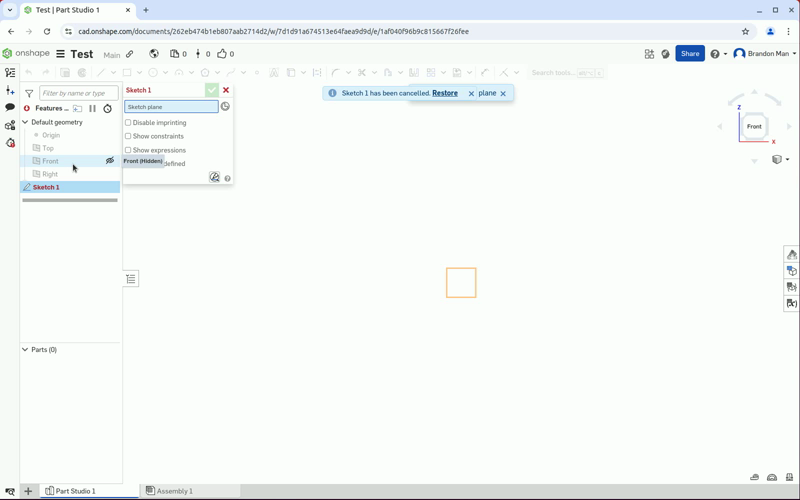
click(73, 163)
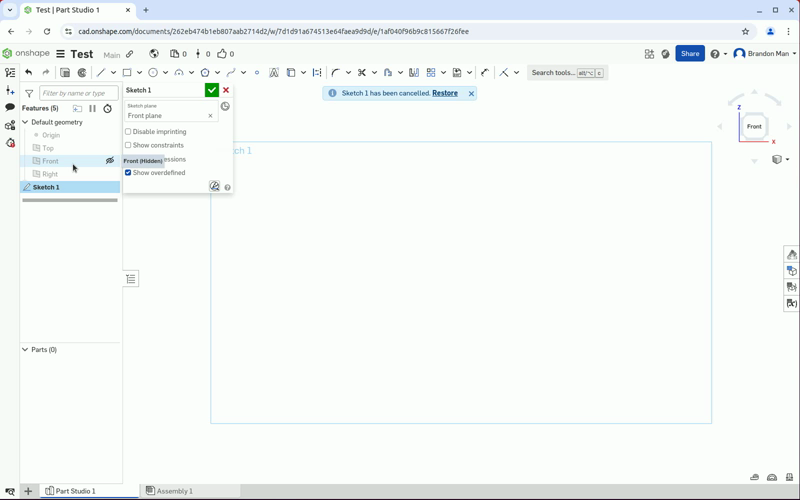
mouse_move(73, 352)
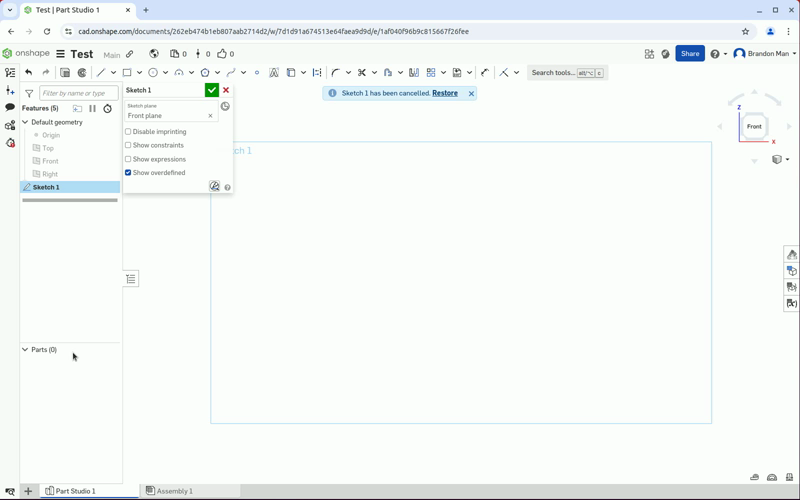
key(y)
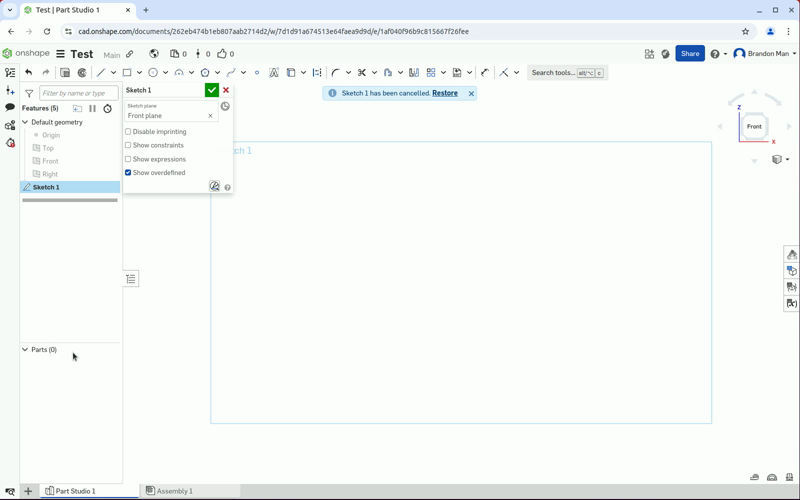
key(c)
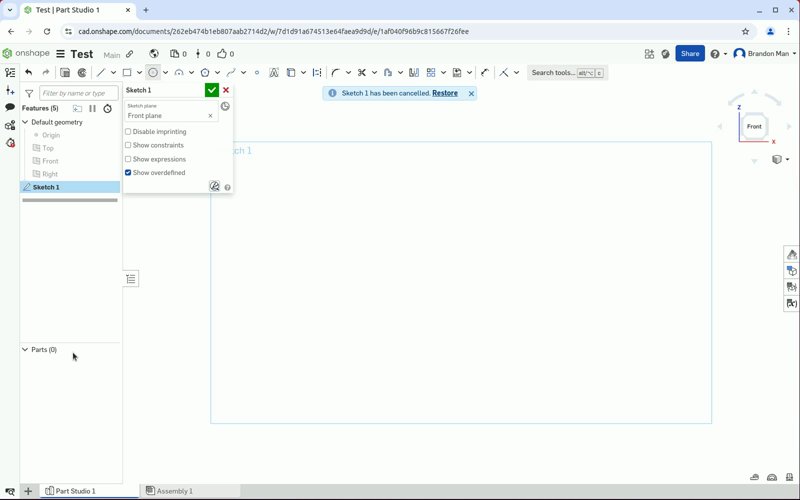
key_down(shift)
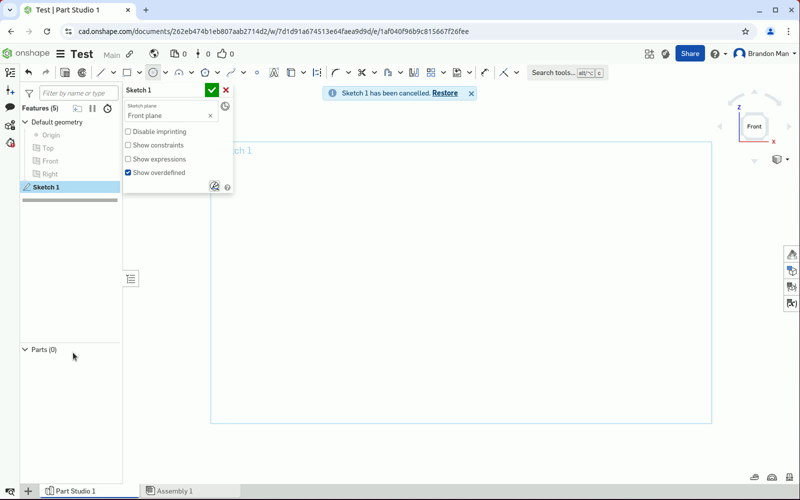
mouse_move(461, 282)
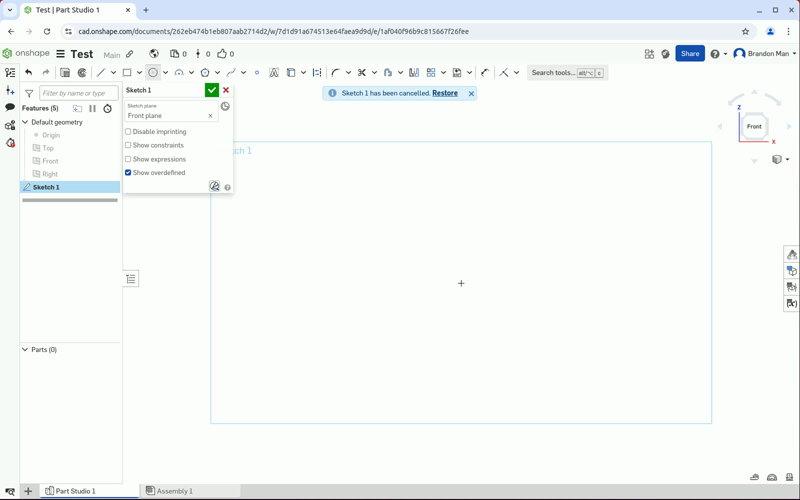
click(461, 282)
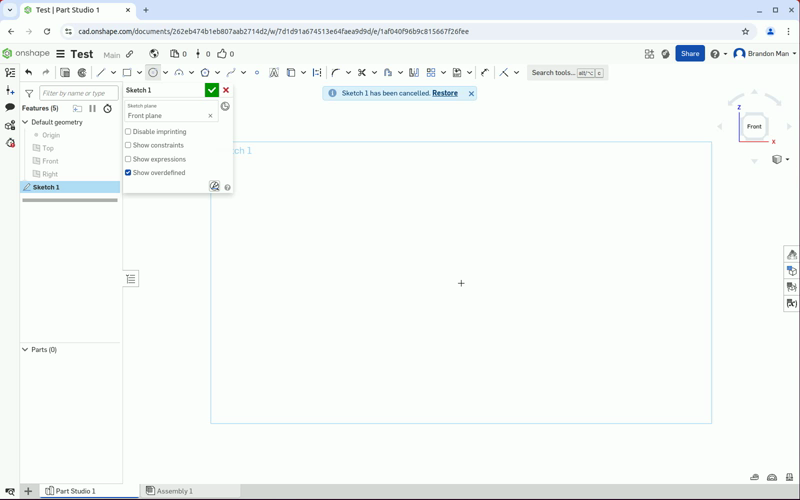
key_up(shift)
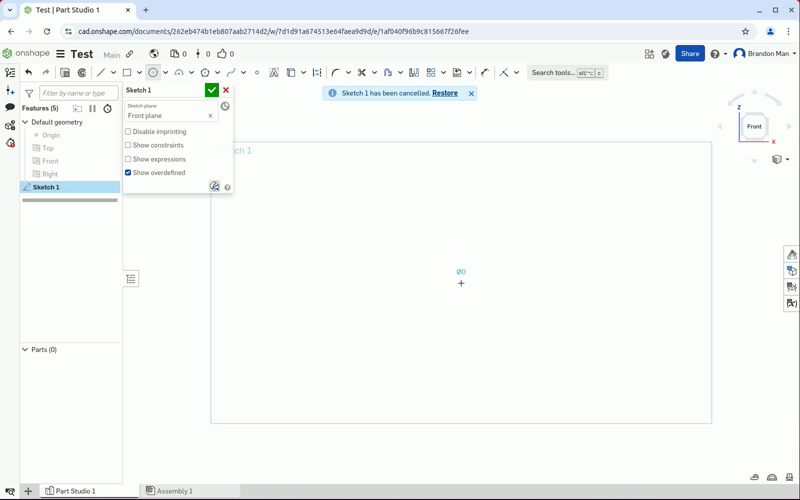
mouse_move(497, 282)
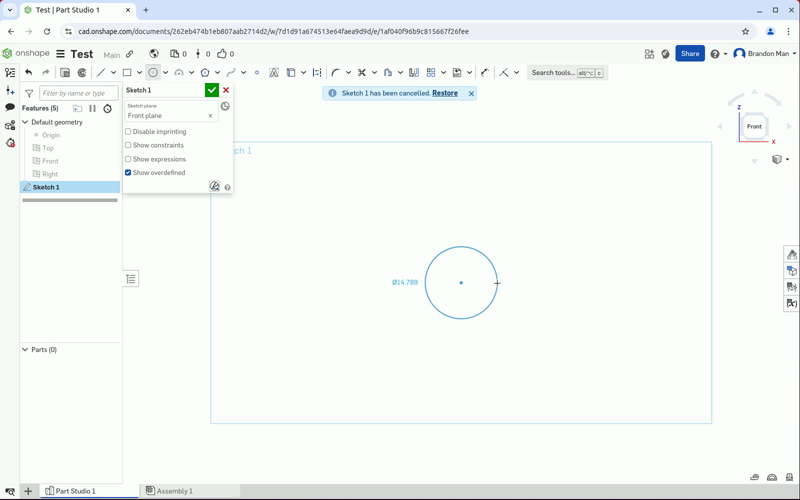
click(497, 282)
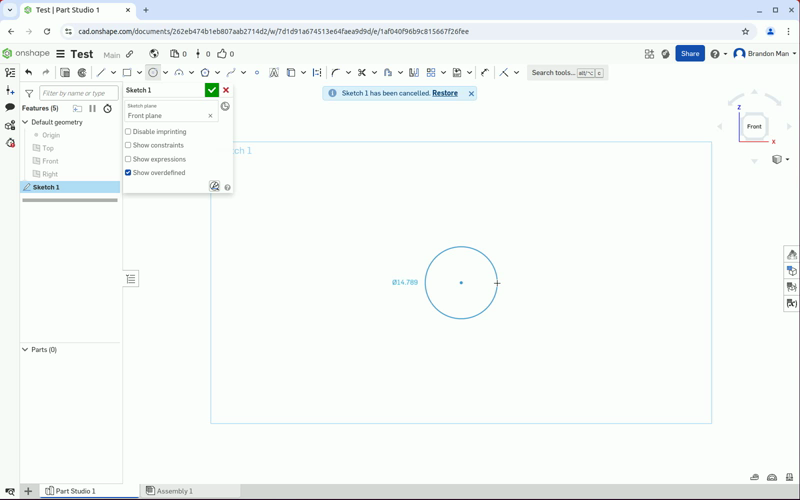
key(esc)
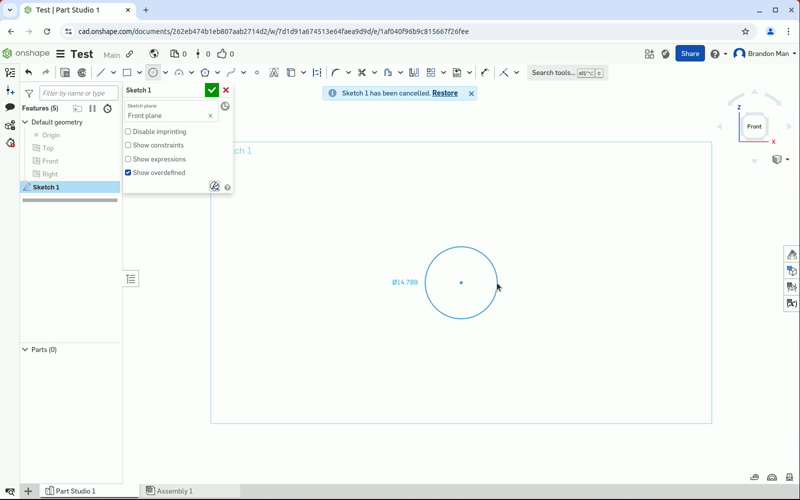
key(c)
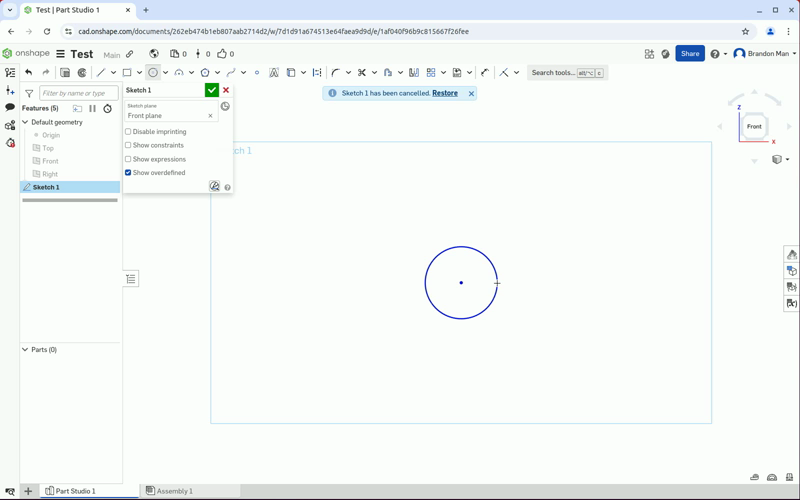
key_down(shift)
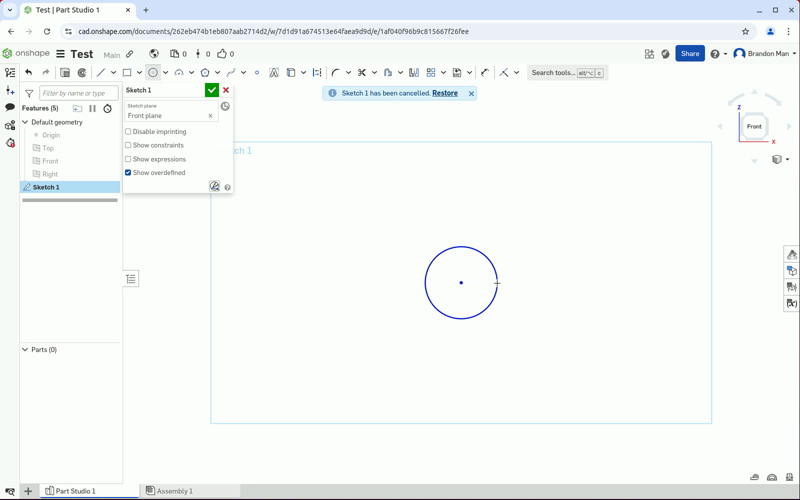
mouse_move(461, 282)
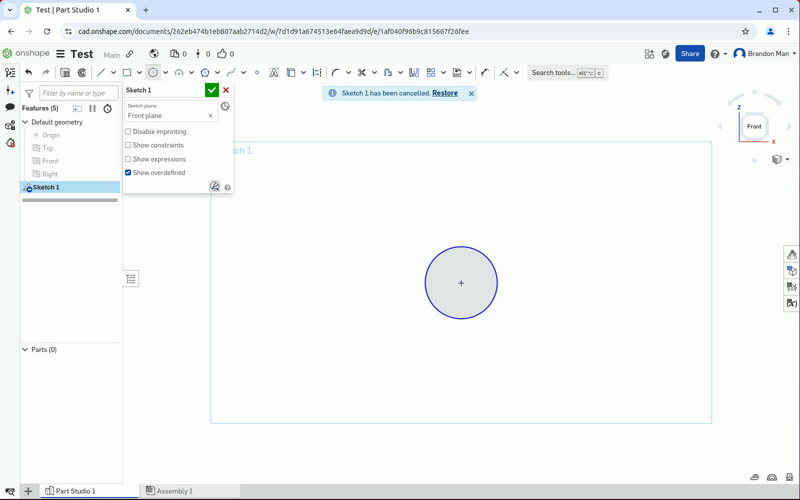
click(461, 282)
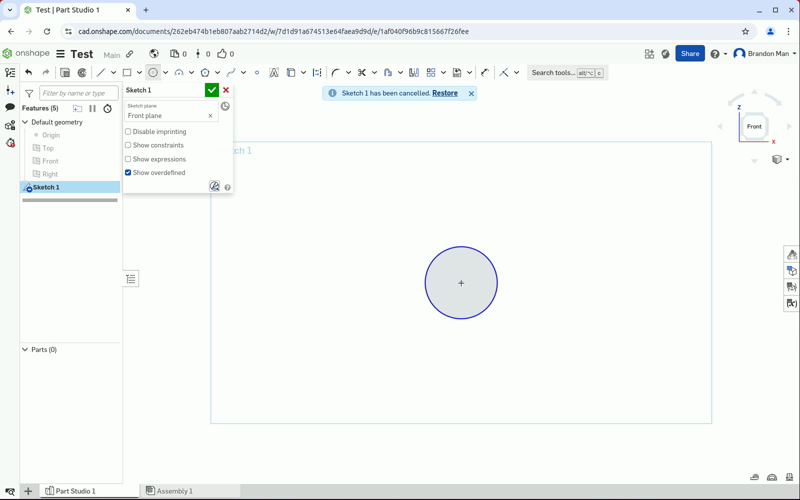
key_up(shift)
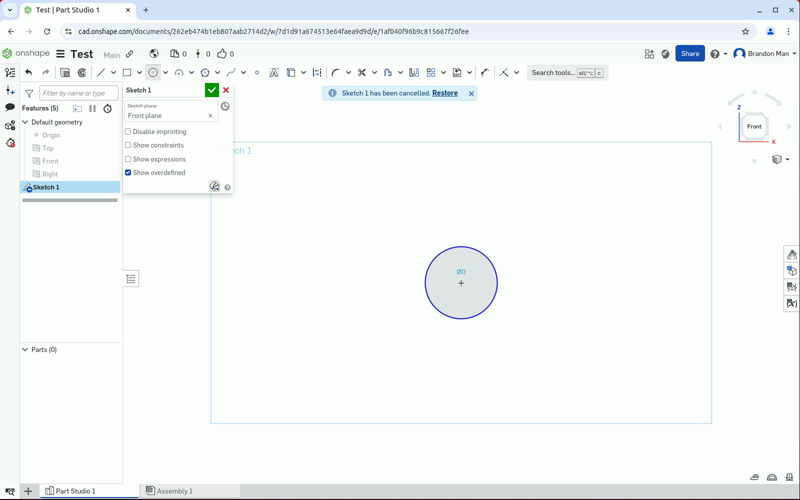
mouse_move(479, 282)
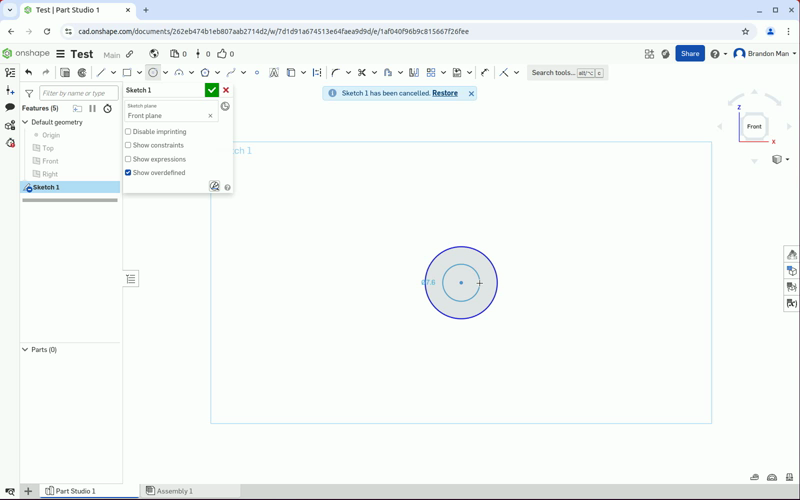
click(479, 282)
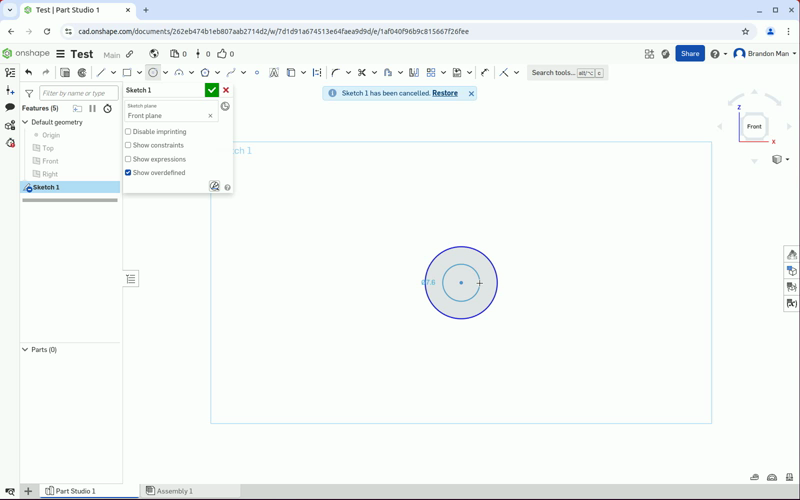
key(esc)
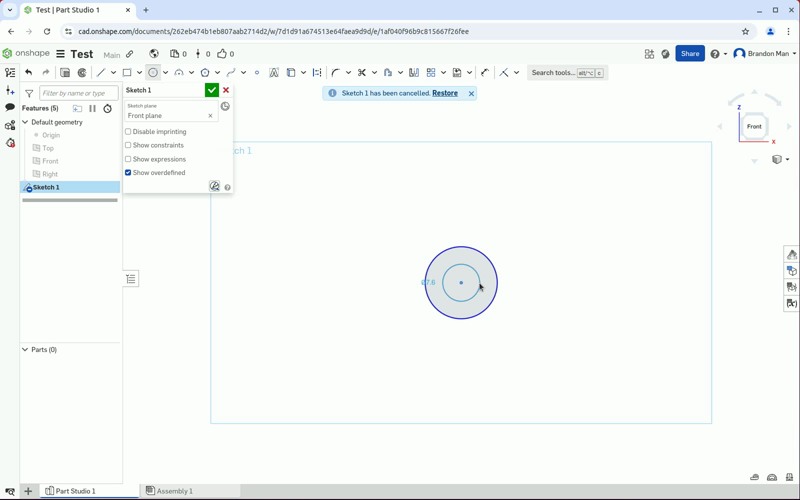
mouse_move(444, 308)
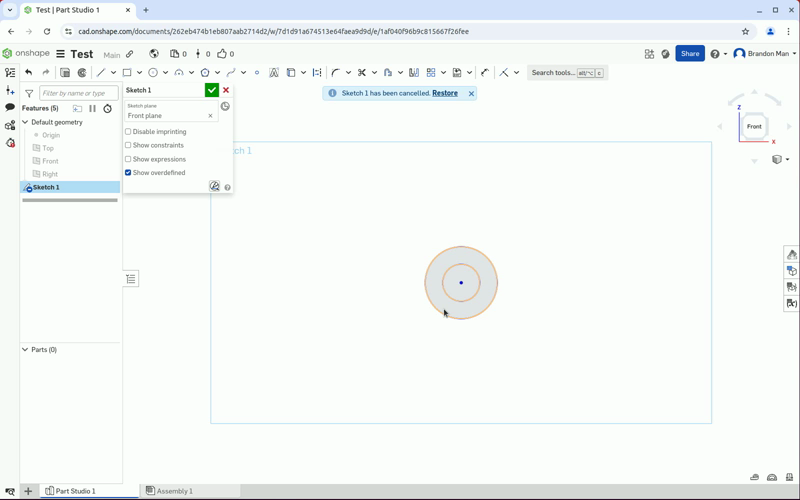
click(444, 308)
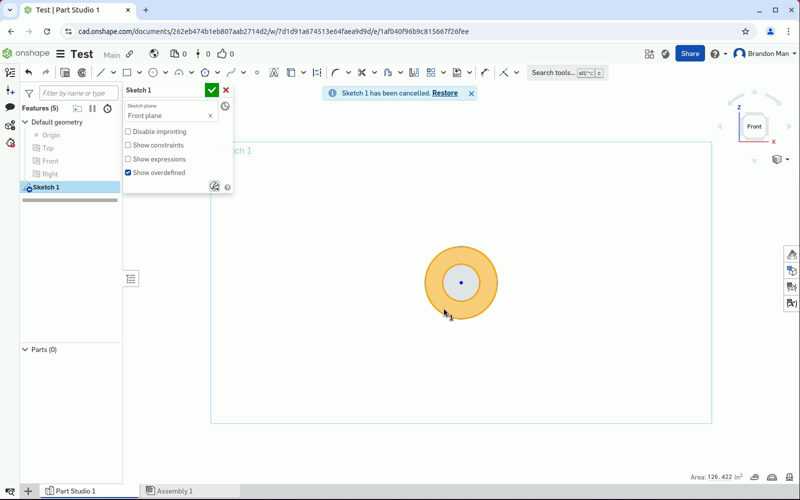
mouse_move(73, 352)
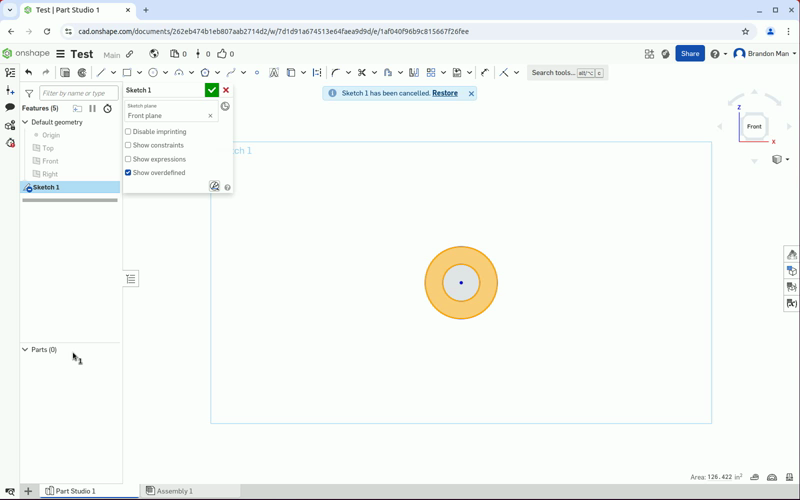
key(shift+y)
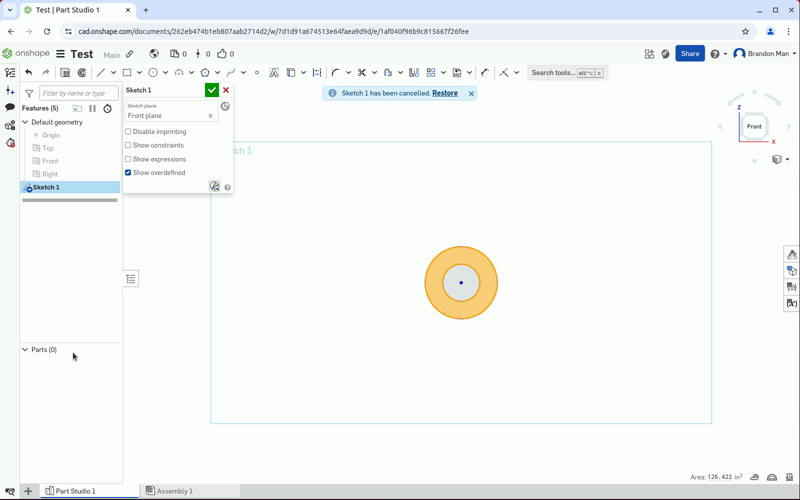
key(shift+e)
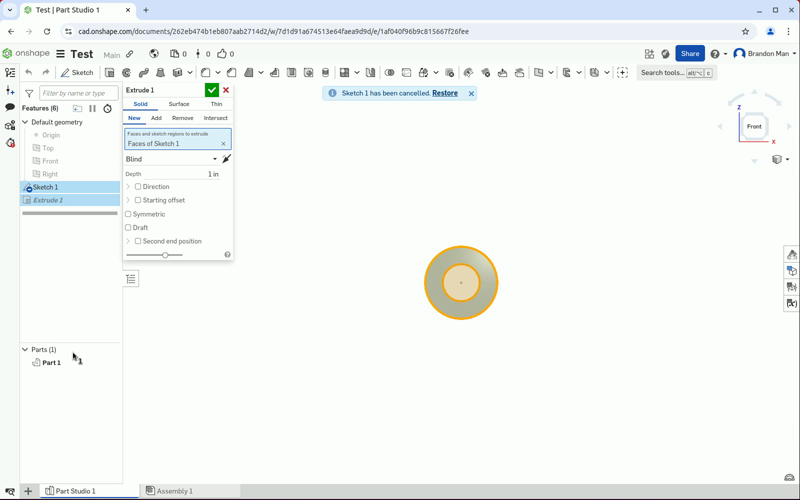
mouse_move(143, 106)
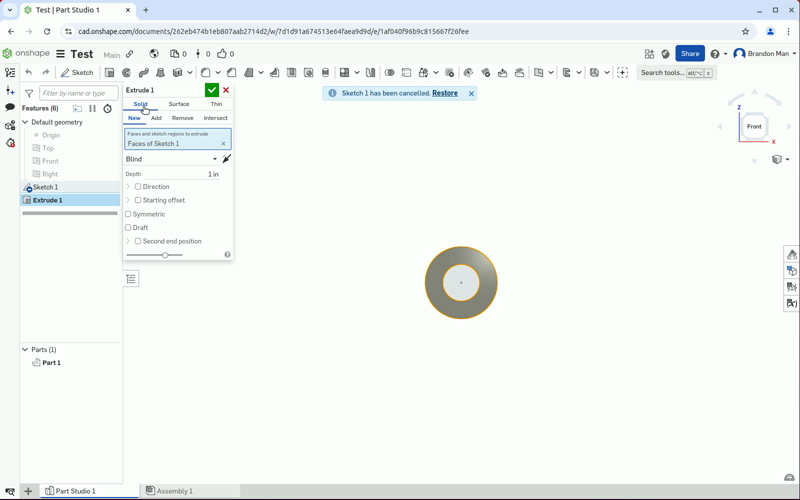
click(143, 106)
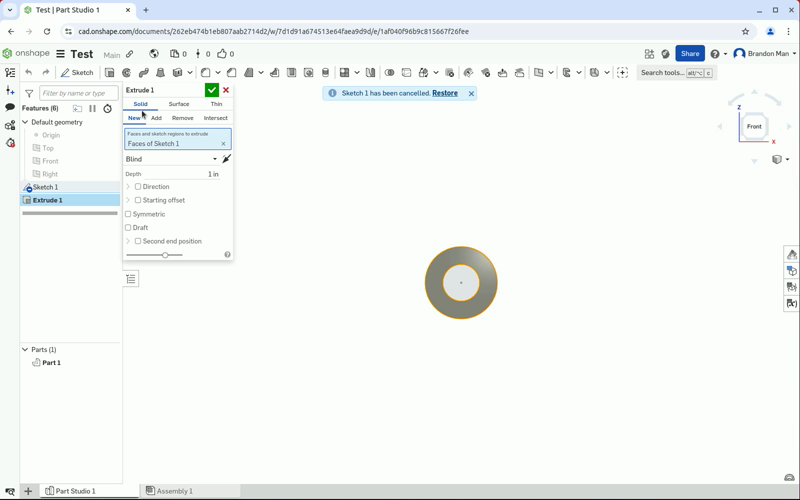
mouse_move(137, 120)
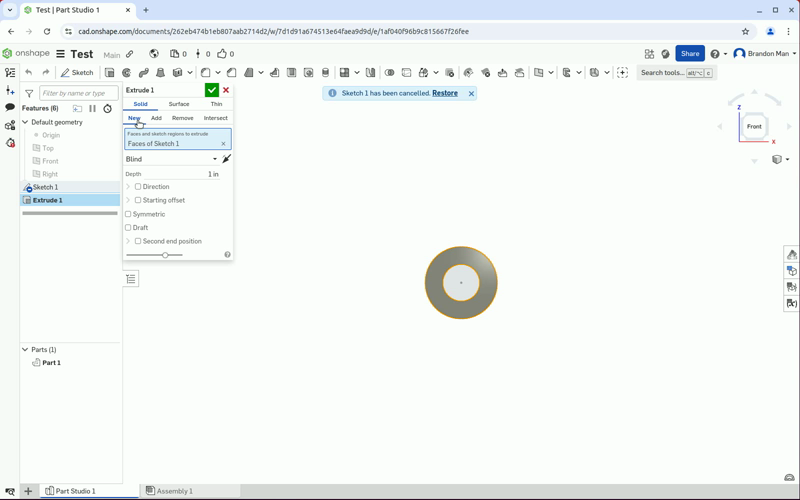
click(137, 120)
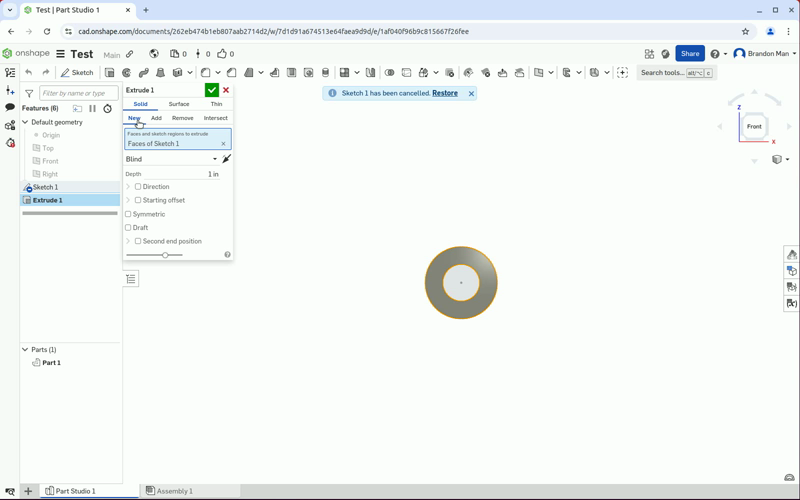
key(tab, 4)
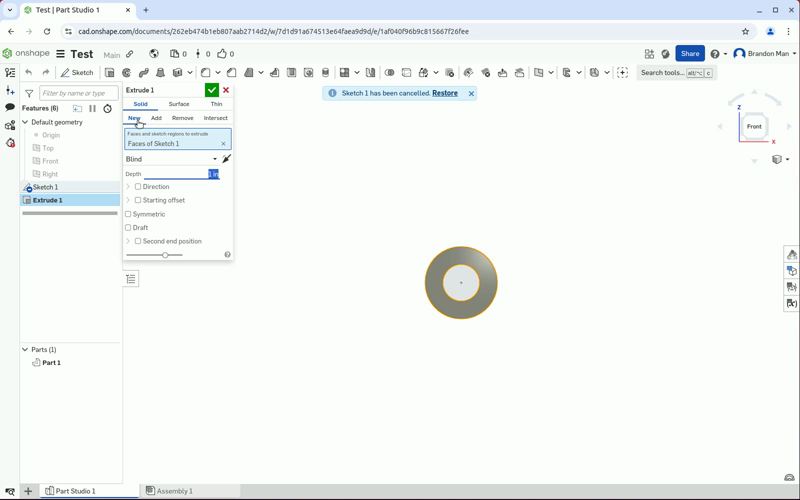
text(3.129)
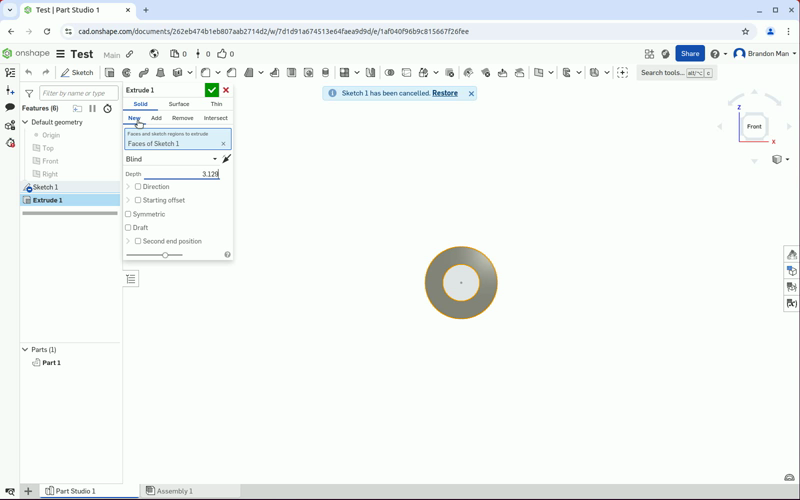
key(enter)
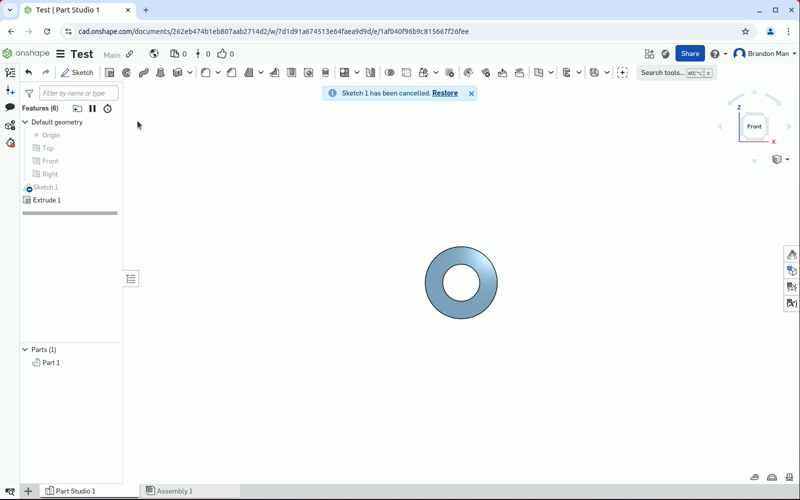
key(shift+h)
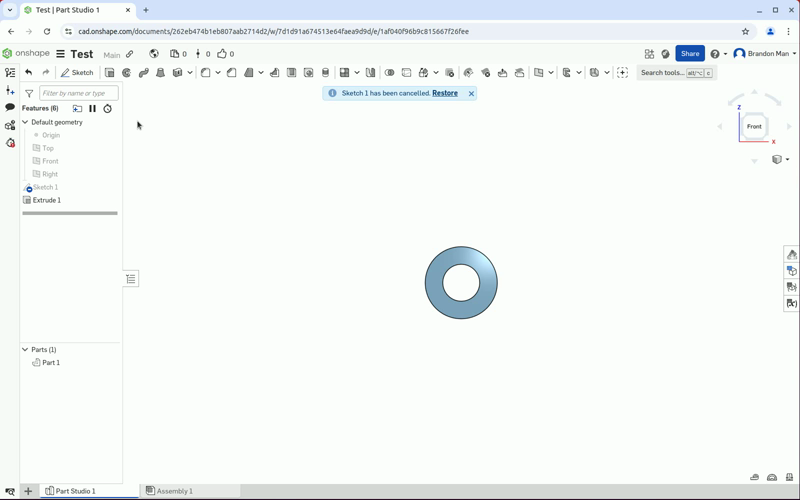
key(shift+h)
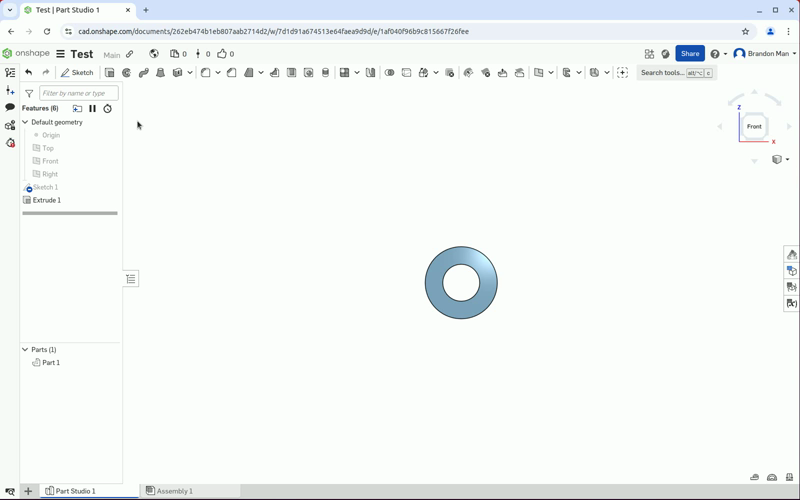
mouse_move(73, 189)
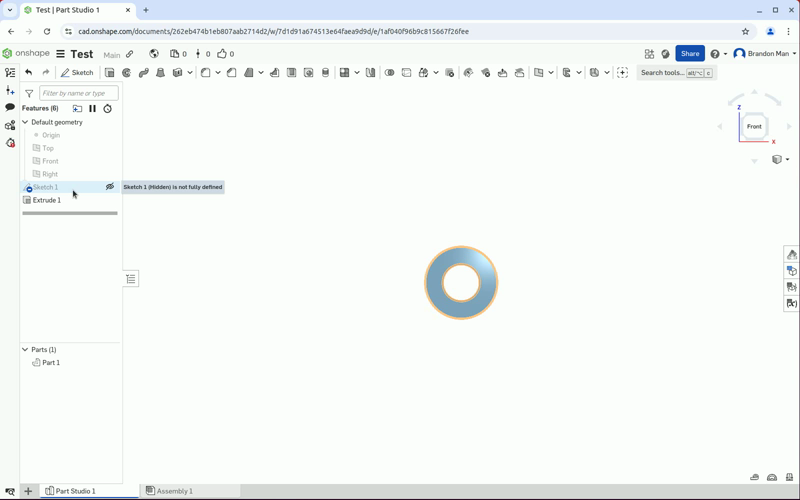
click(73, 189)
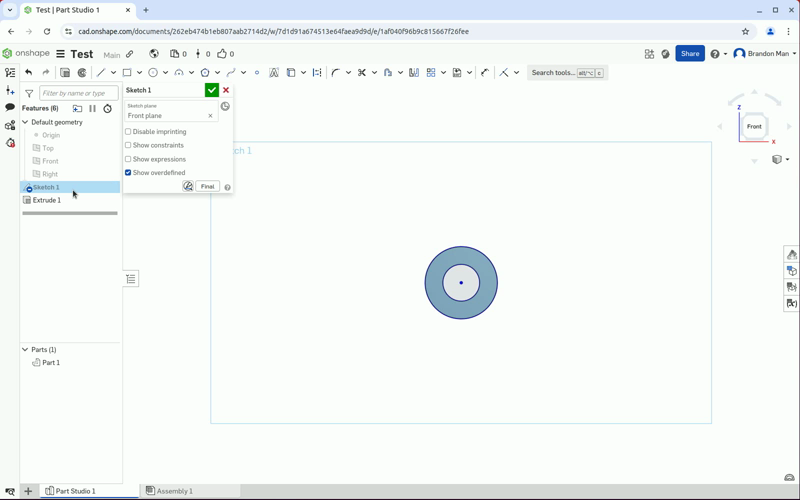
mouse_move(229, 92)
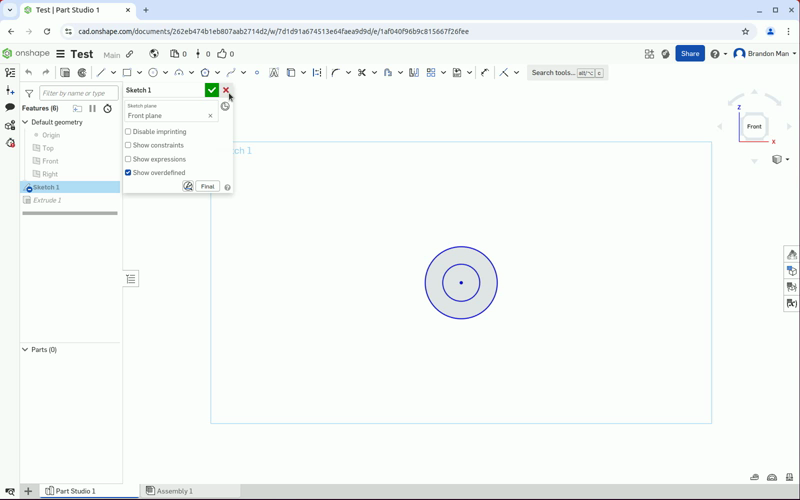
click(229, 92)
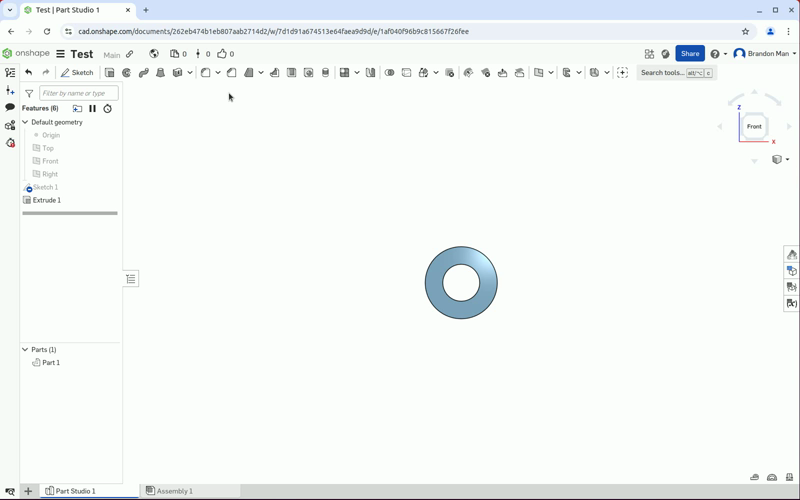
mouse_move(541, 75)
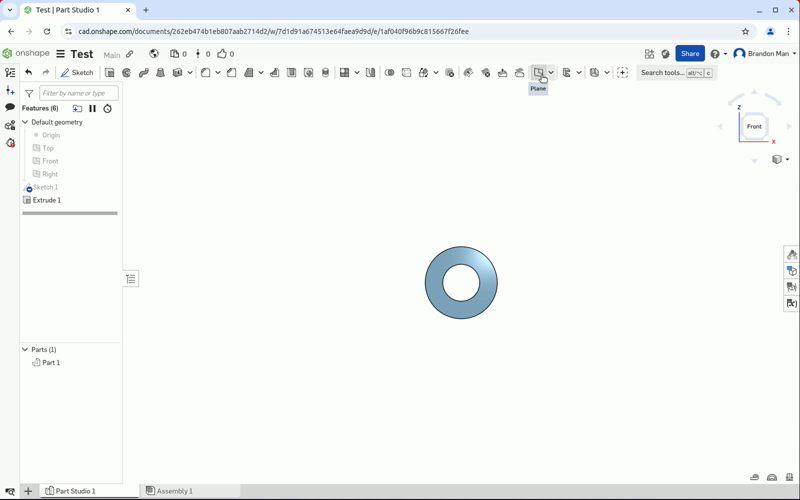
click(541, 75)
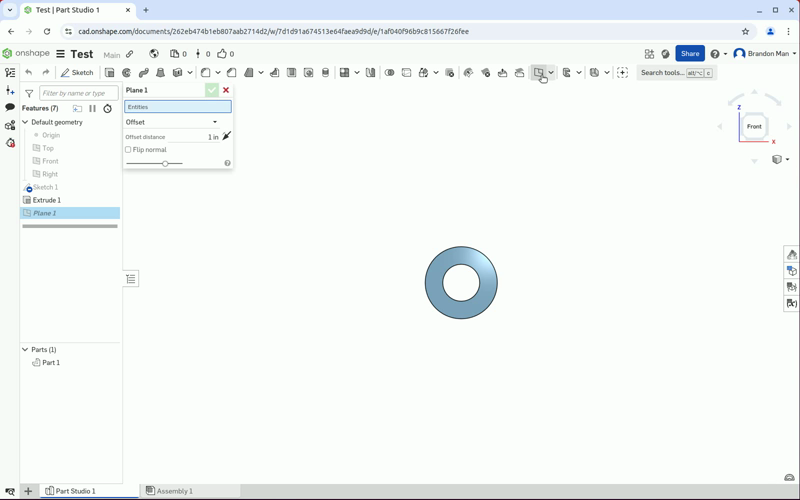
mouse_move(73, 163)
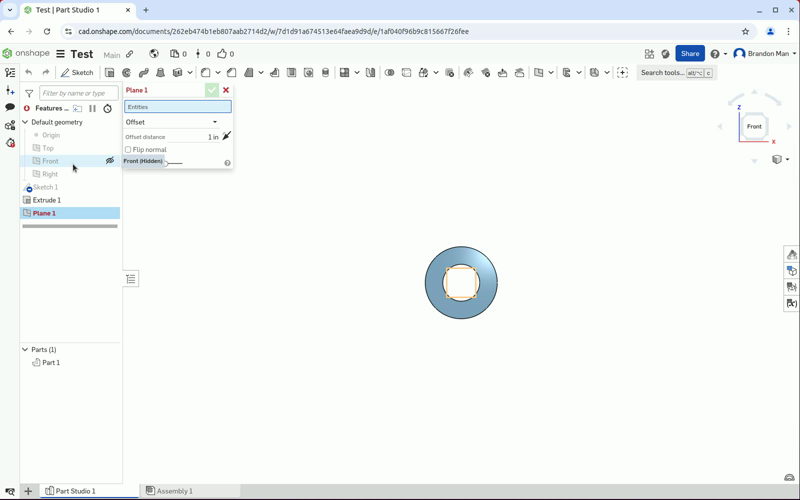
click(73, 163)
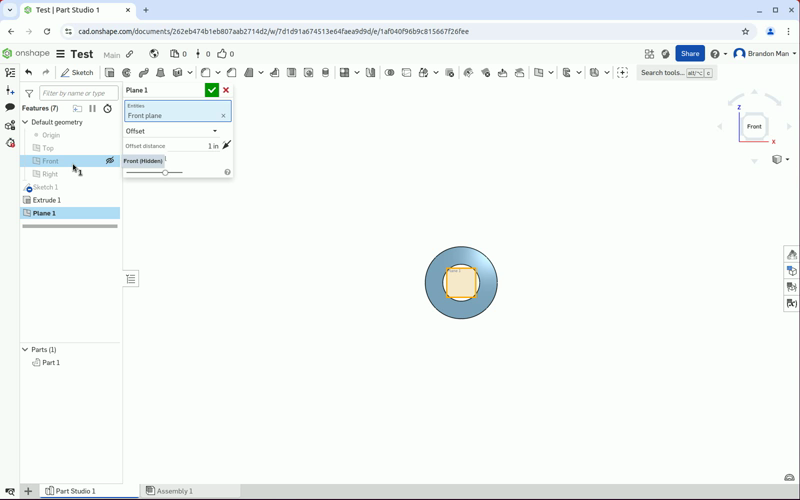
key(tab, 2)
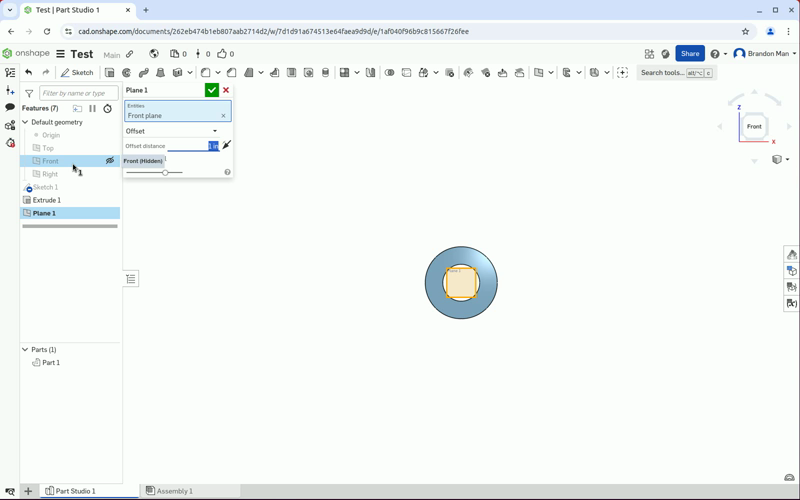
text(3.143)
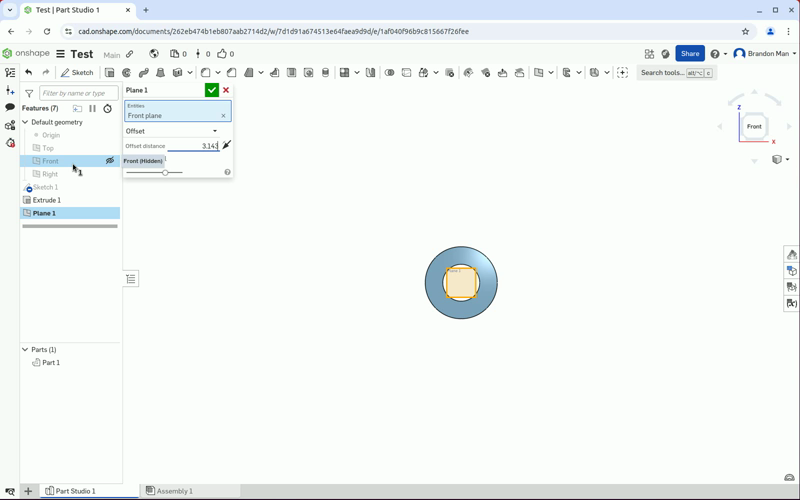
key(enter, 2)
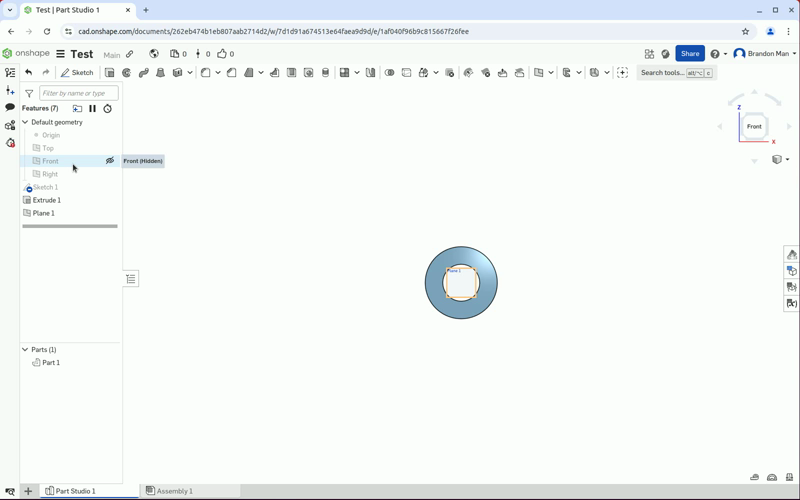
key(shift+s)
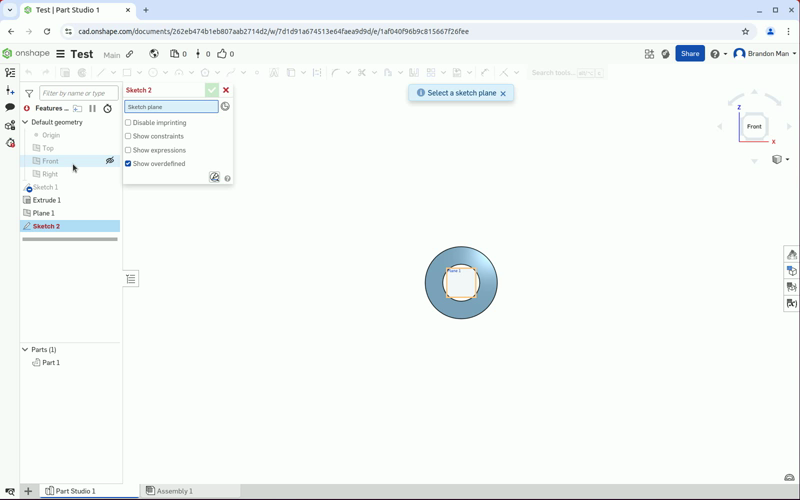
mouse_move(73, 215)
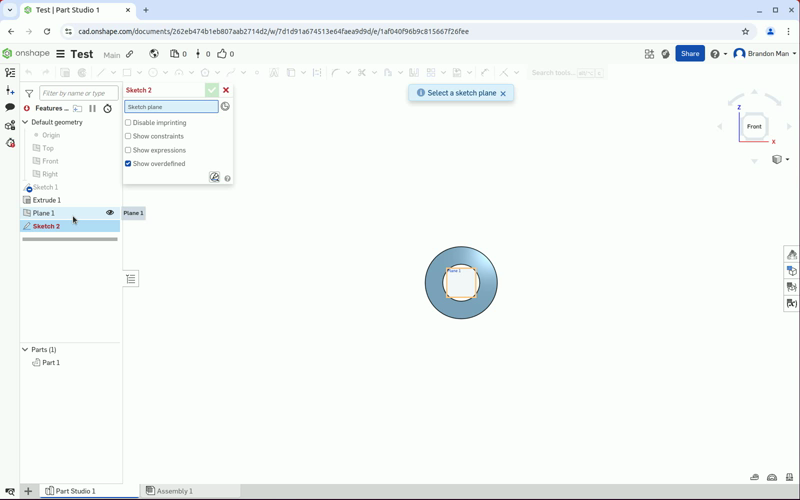
click(73, 215)
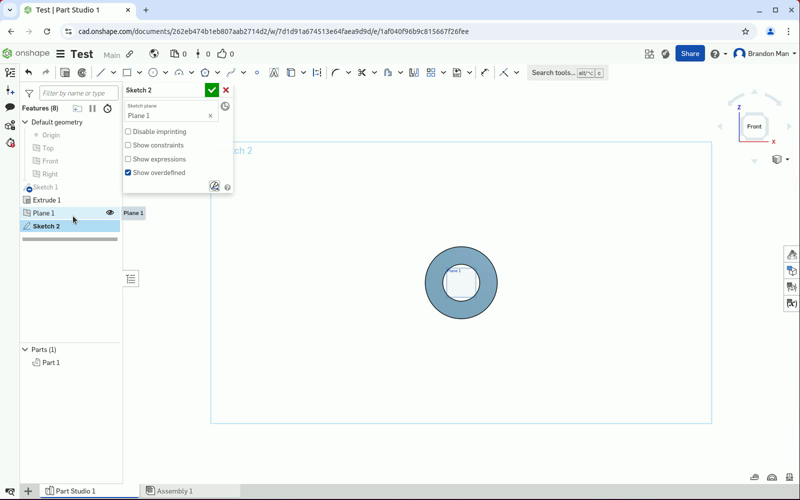
mouse_move(73, 352)
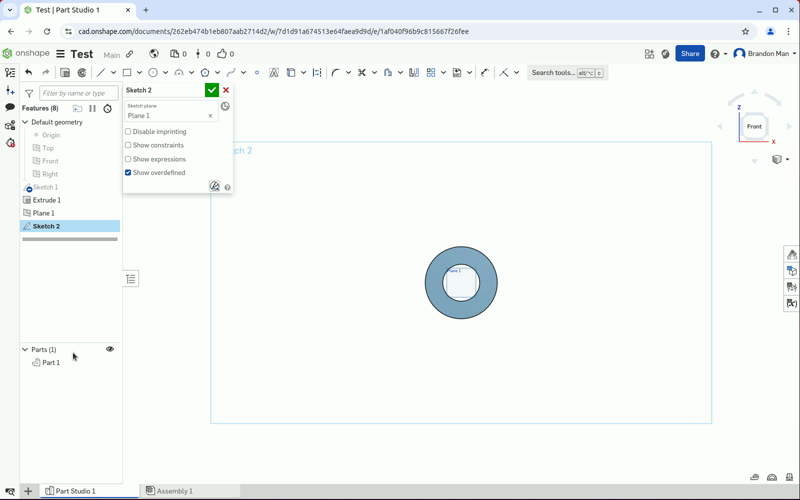
key(y)
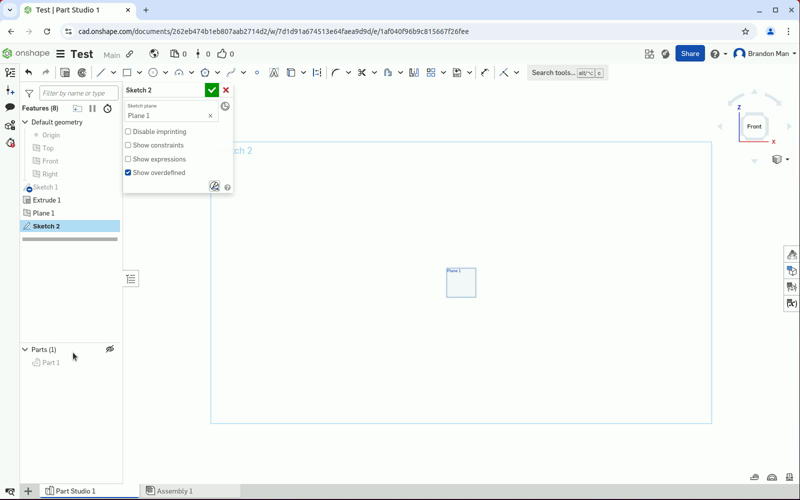
key(c)
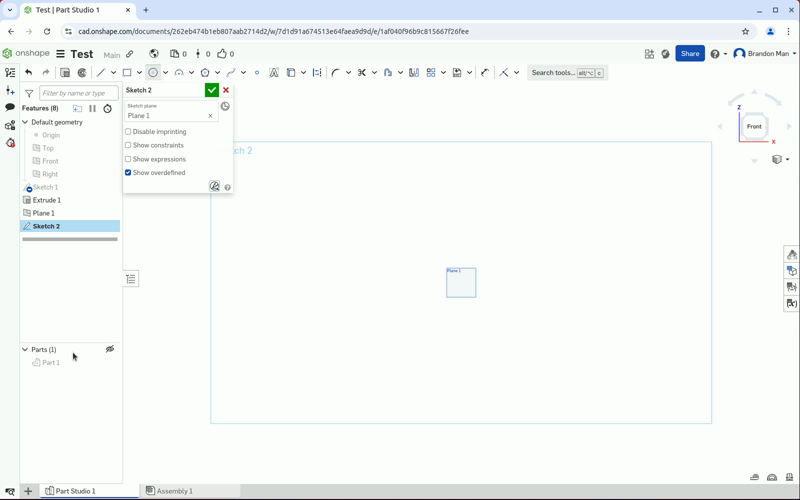
key_down(shift)
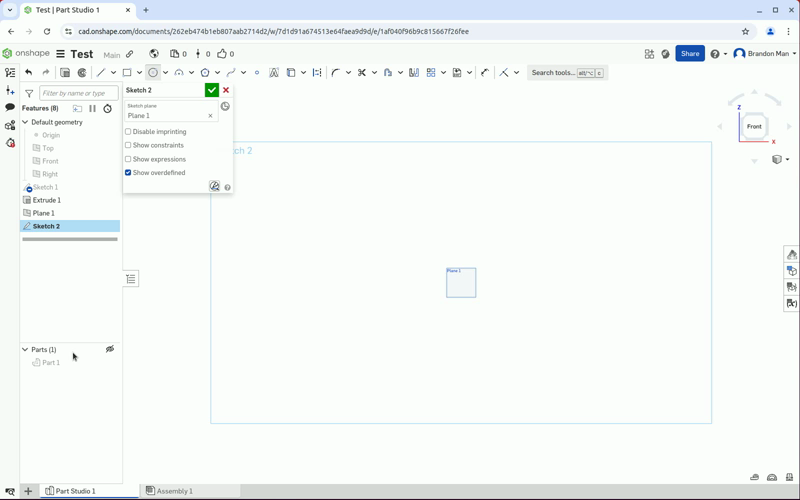
mouse_move(461, 282)
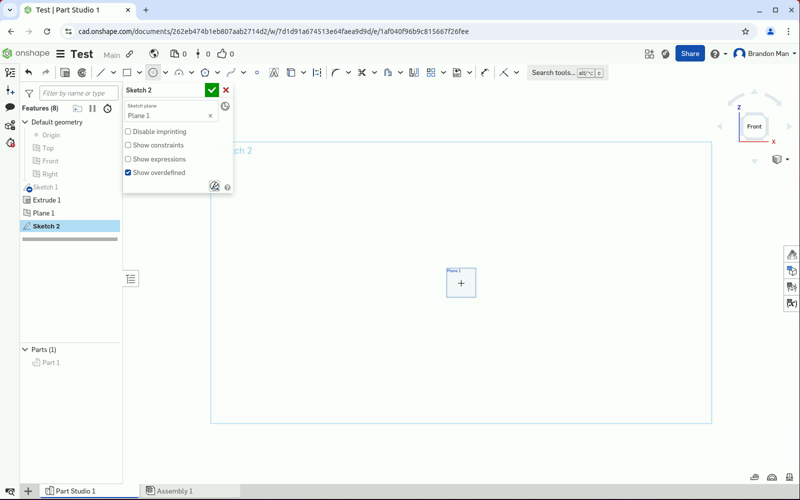
click(461, 282)
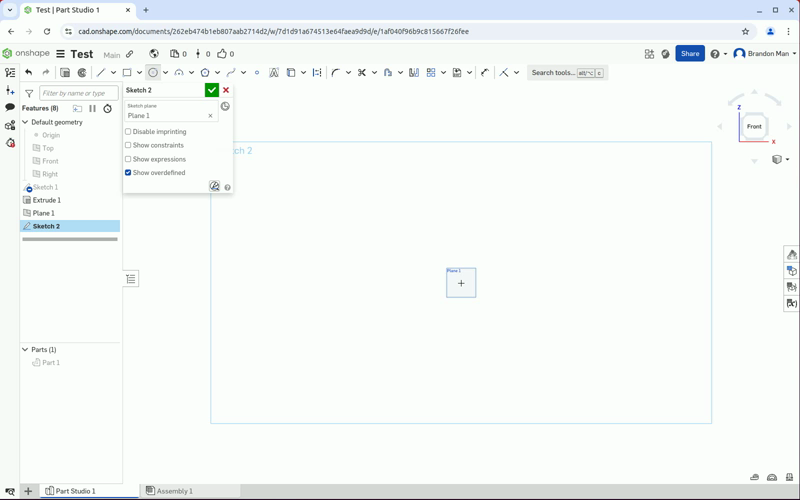
key_up(shift)
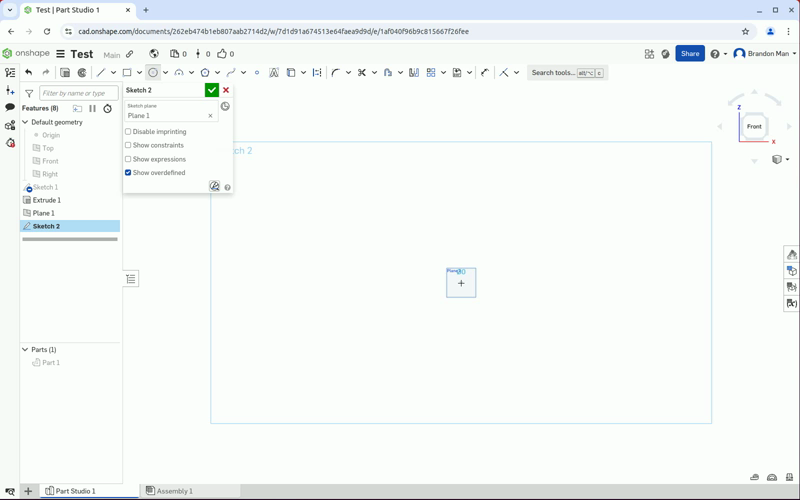
mouse_move(494, 282)
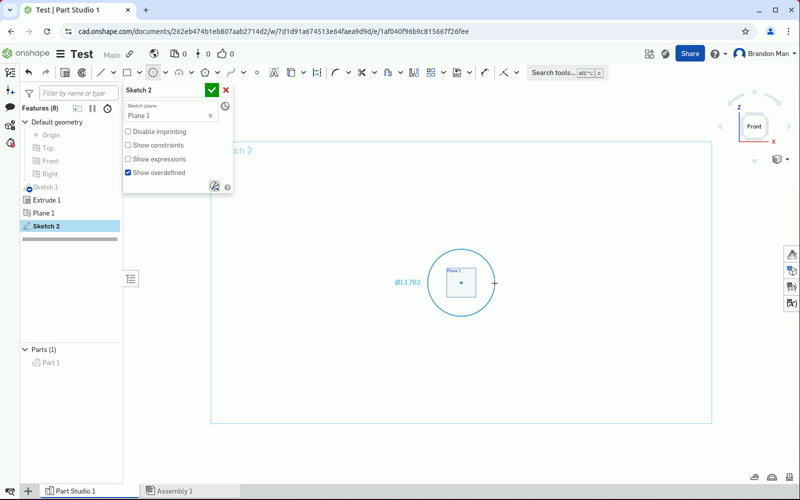
click(494, 282)
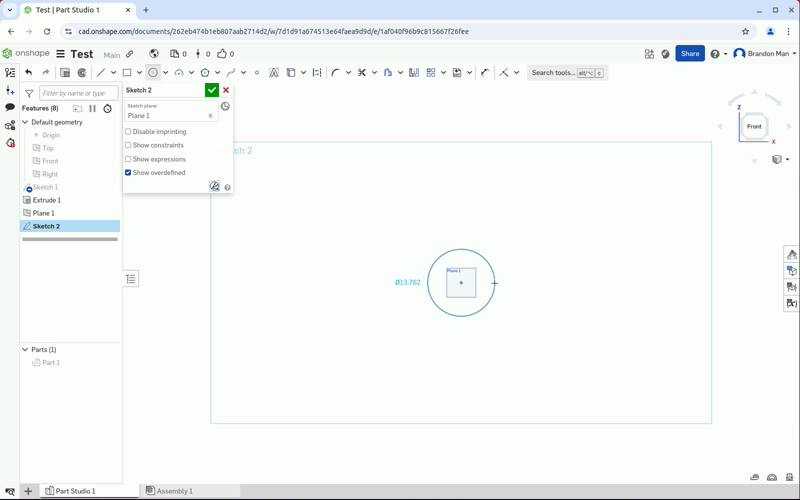
key(esc)
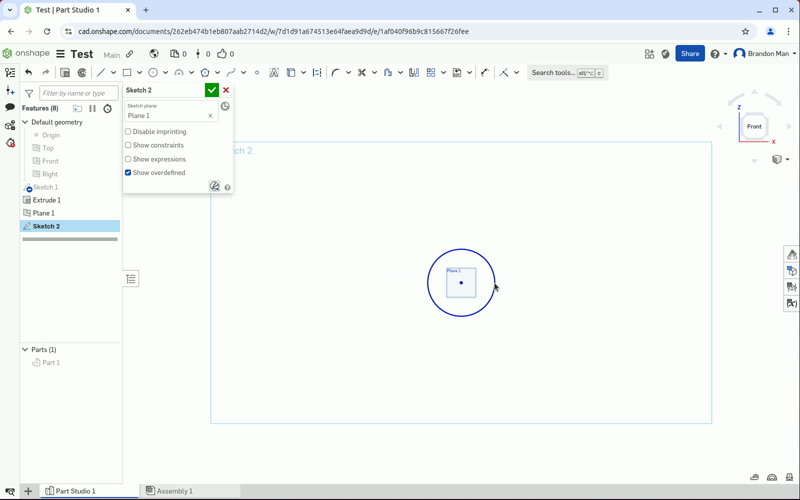
key(c)
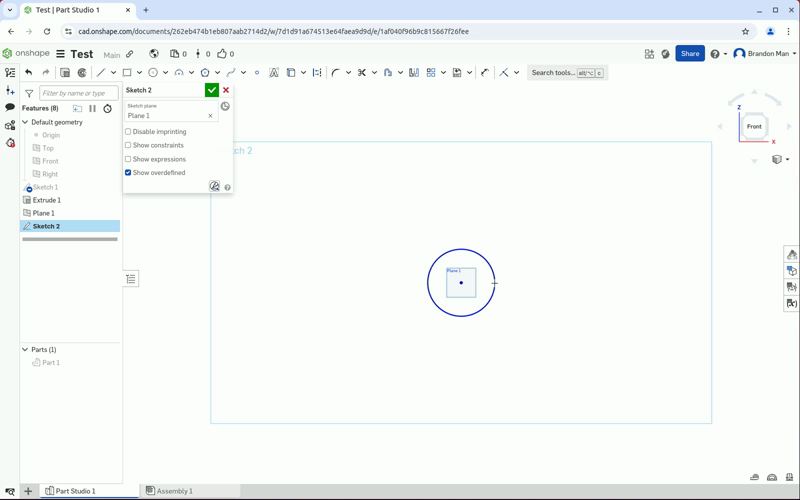
key_down(shift)
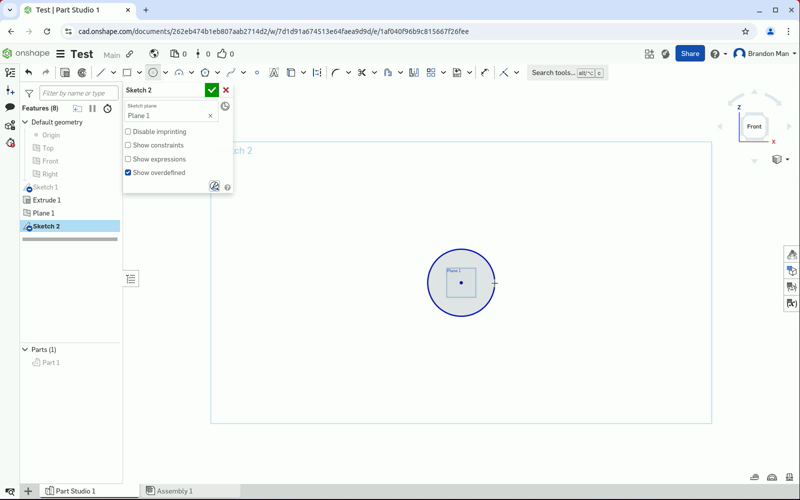
mouse_move(461, 282)
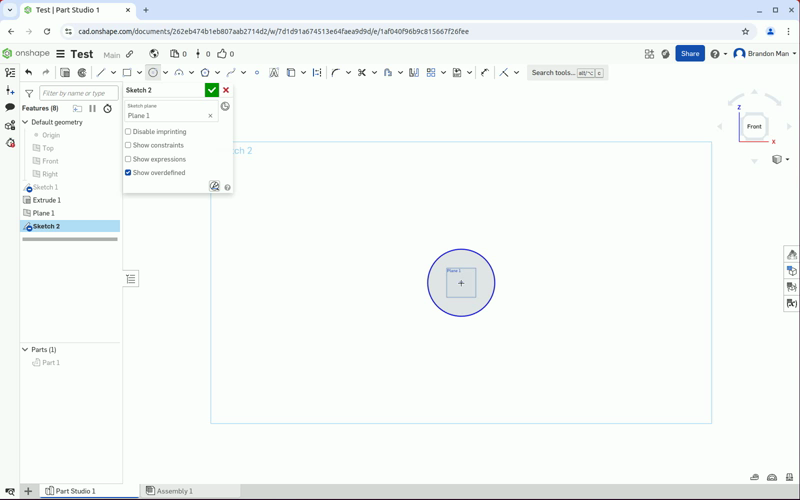
click(461, 282)
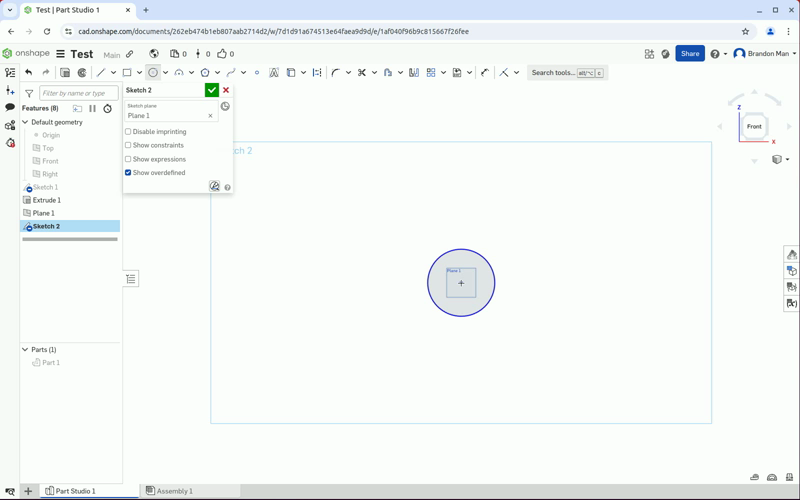
key_up(shift)
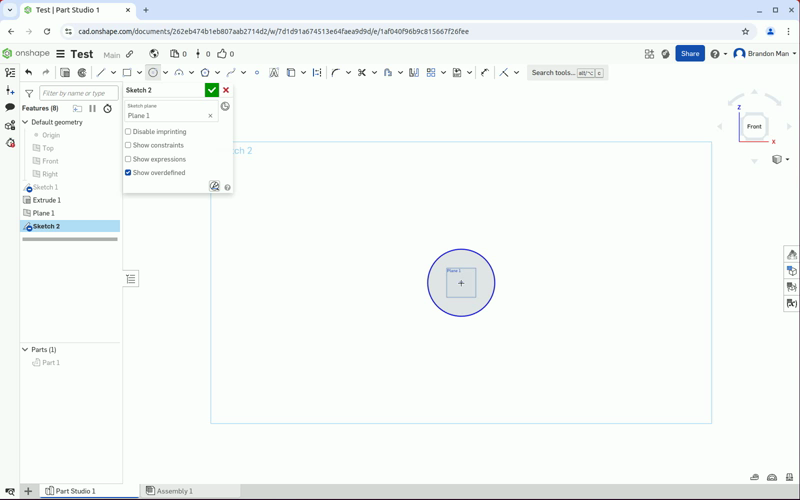
mouse_move(480, 282)
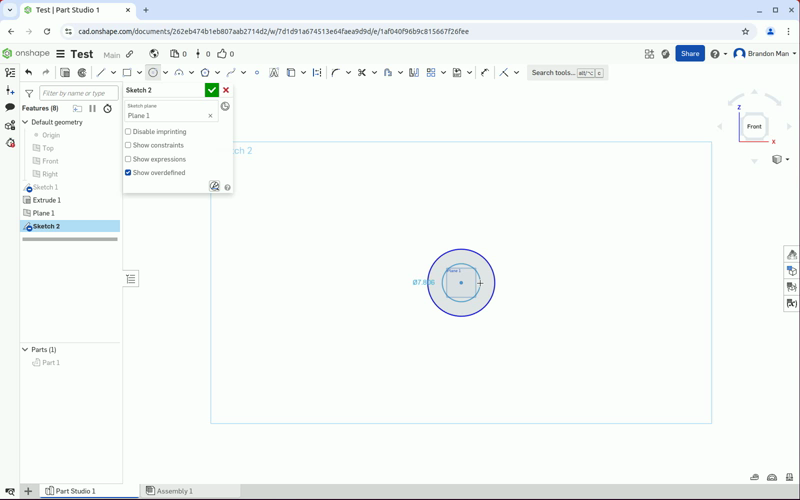
click(480, 282)
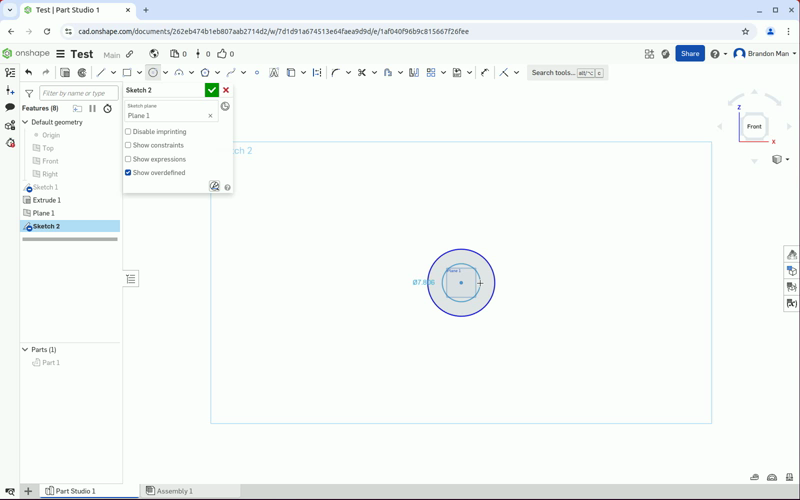
key(esc)
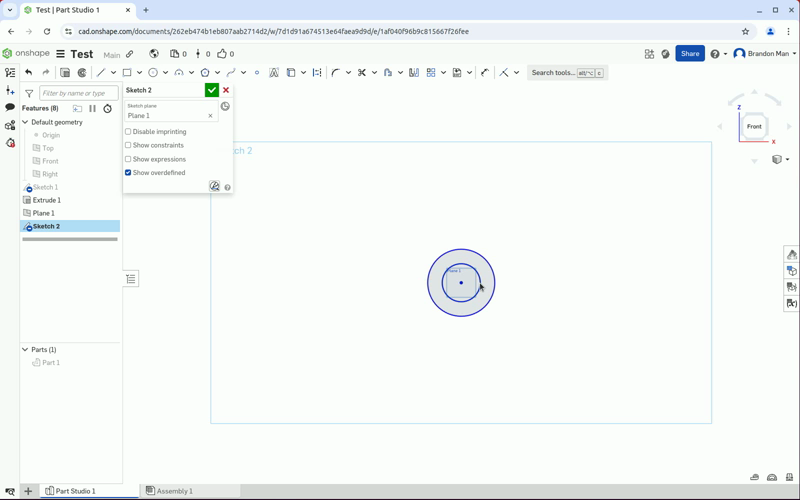
mouse_move(437, 286)
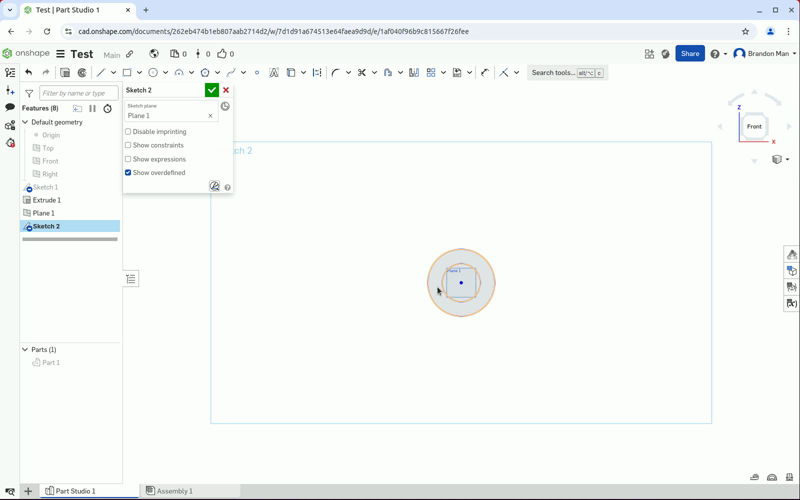
click(437, 286)
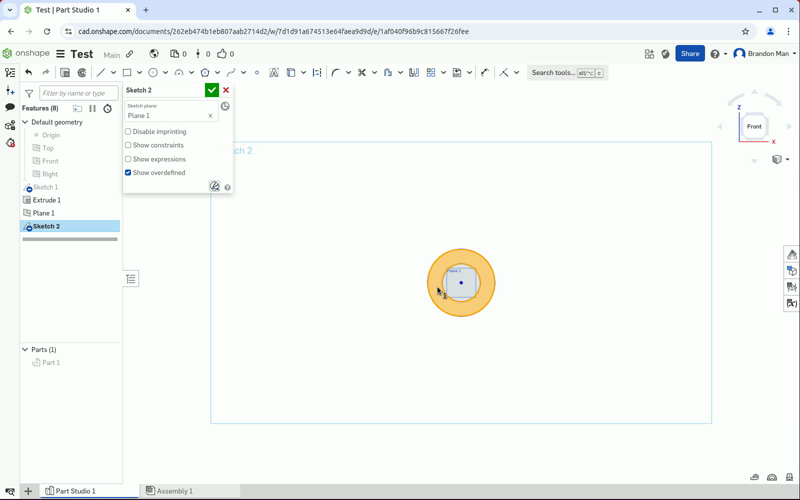
mouse_move(73, 352)
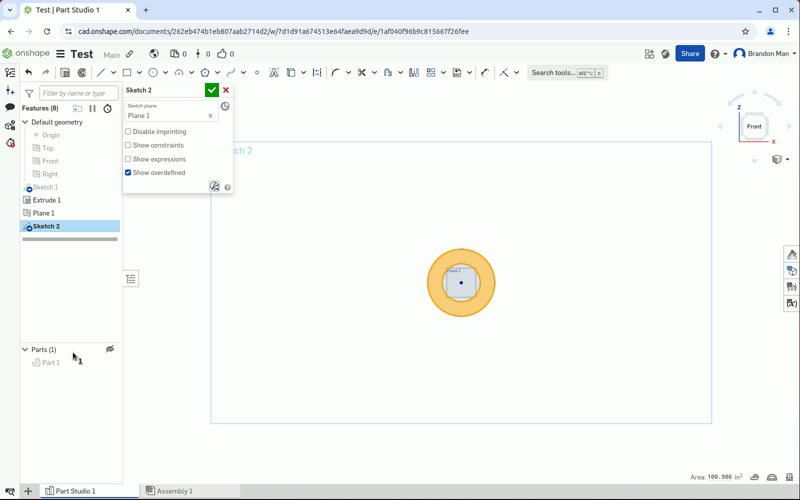
key(shift+y)
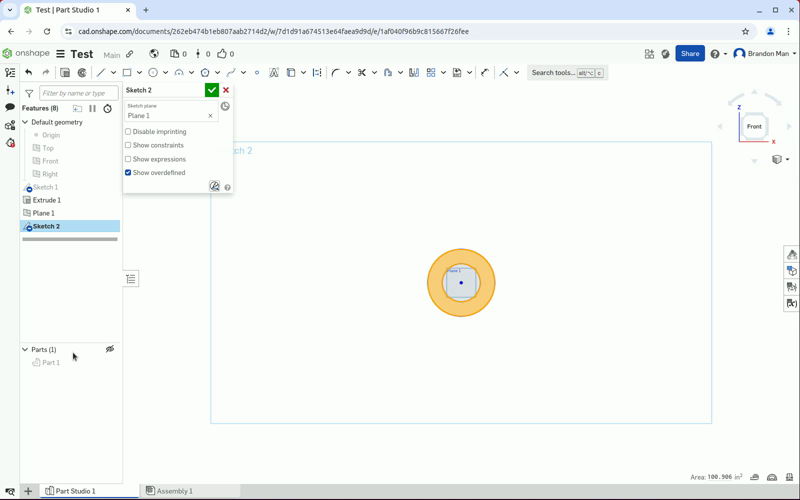
key(shift+e)
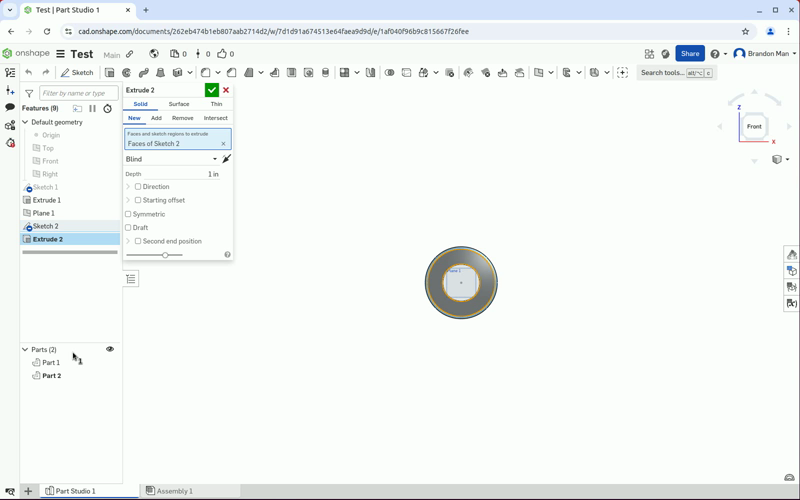
mouse_move(143, 106)
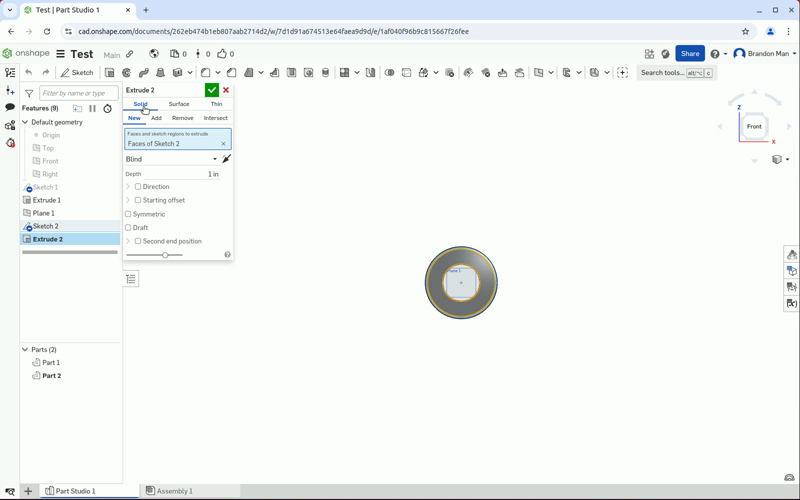
click(143, 106)
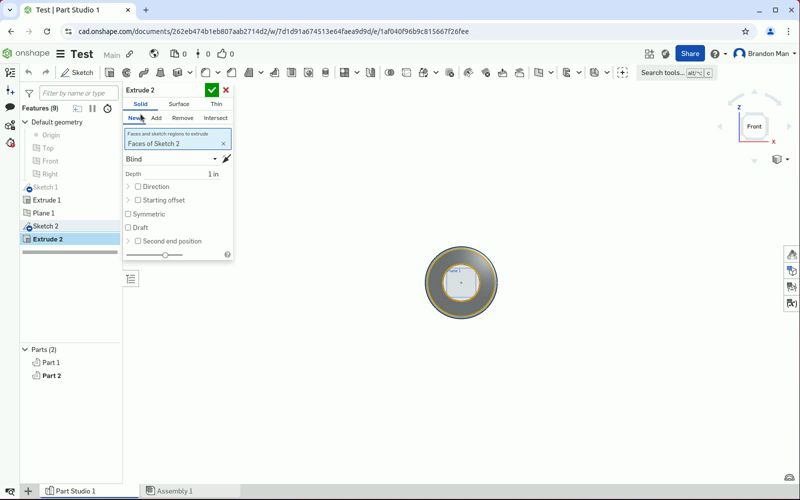
mouse_move(137, 120)
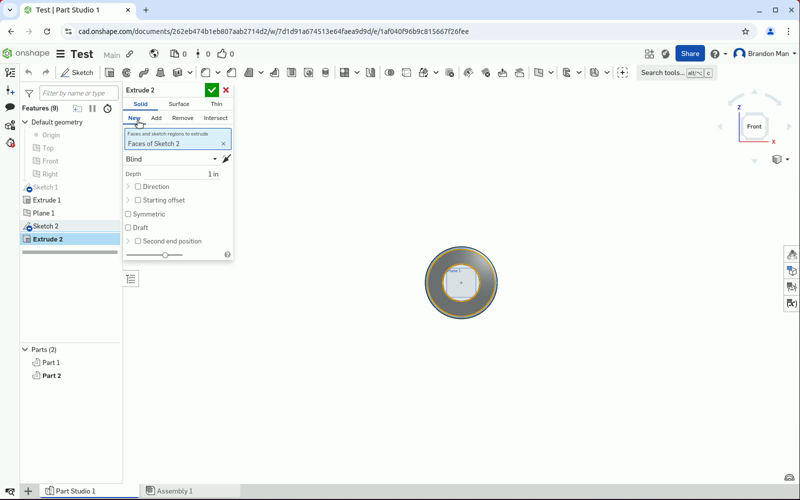
click(137, 120)
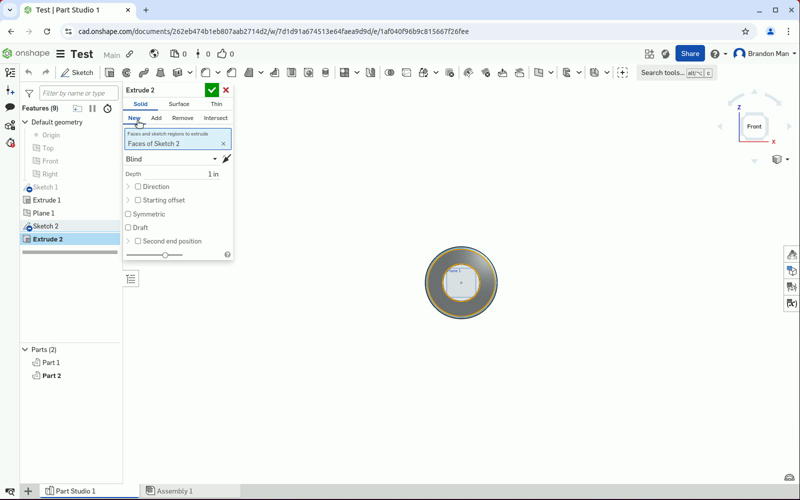
key(tab, 4)
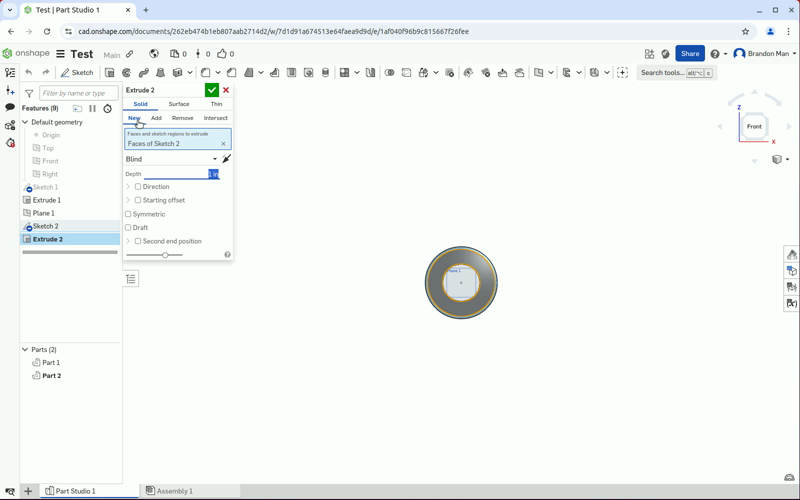
text(0.963)
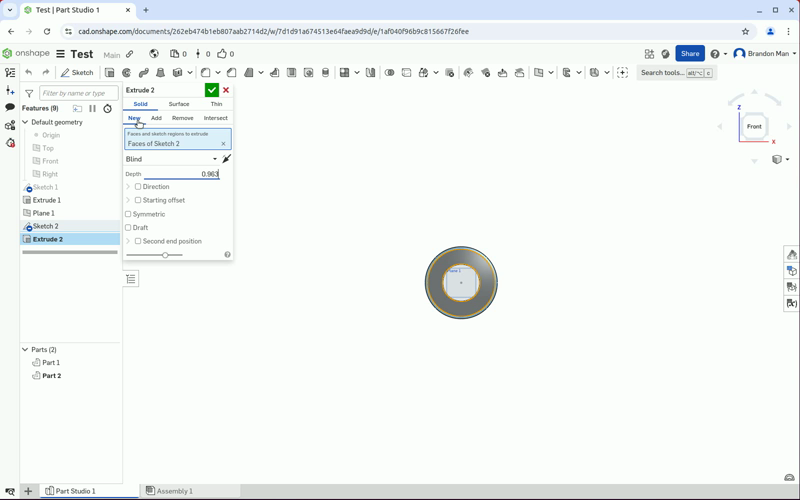
key(enter)
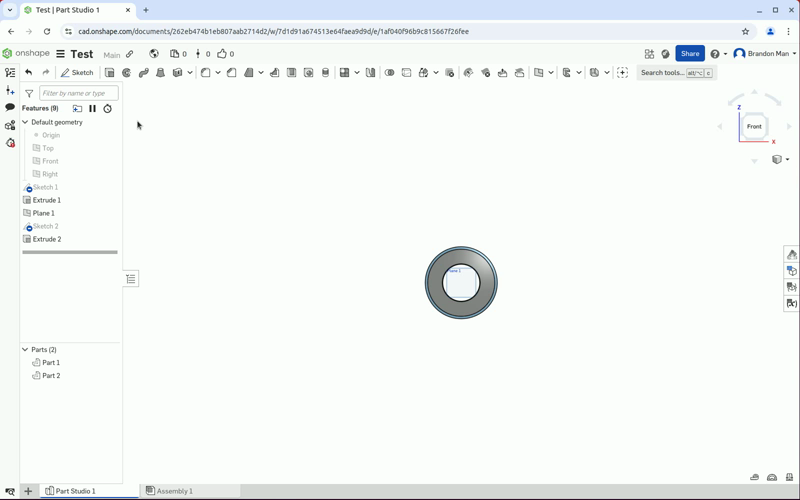
key(shift+h)
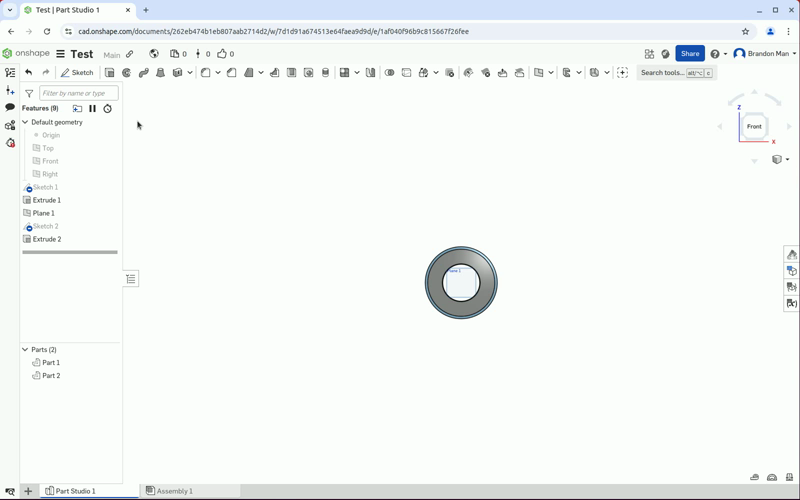
key(shift+h)
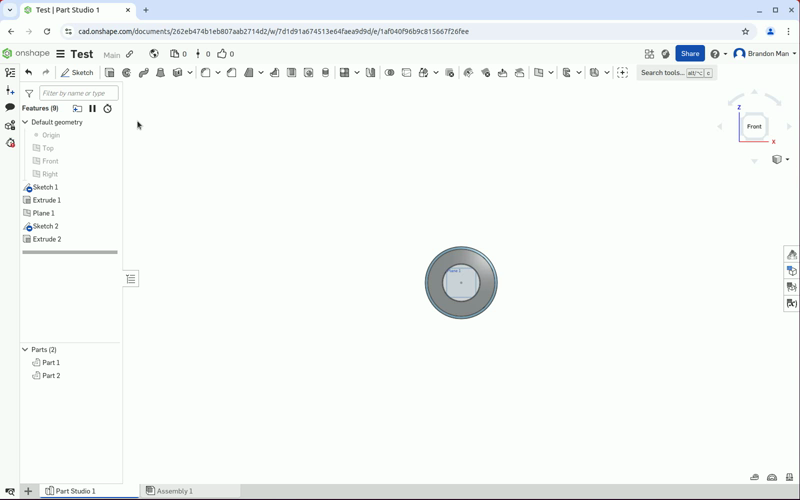
key(shift+7)
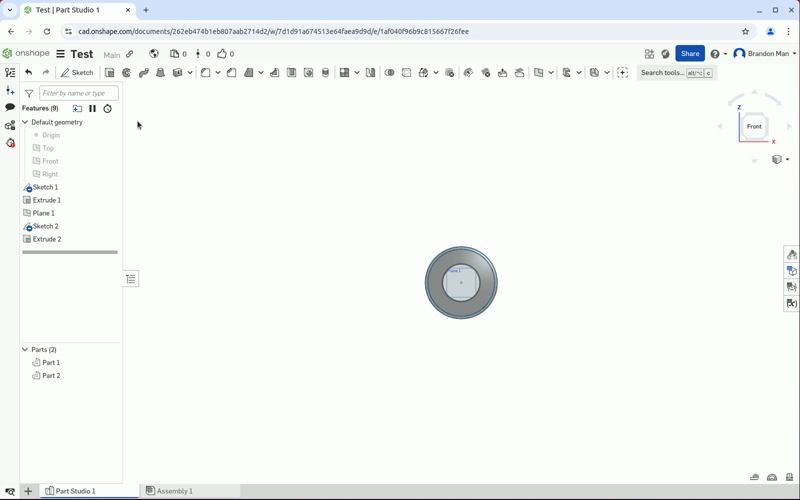
key(left, 2)
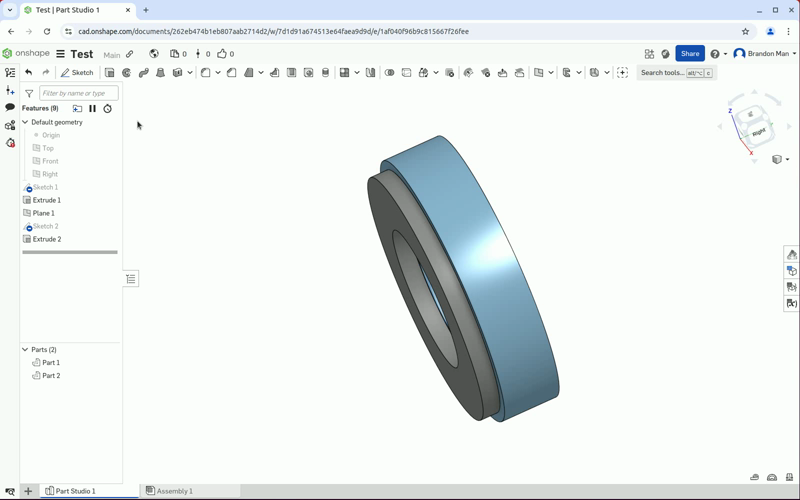
key(down, 2)
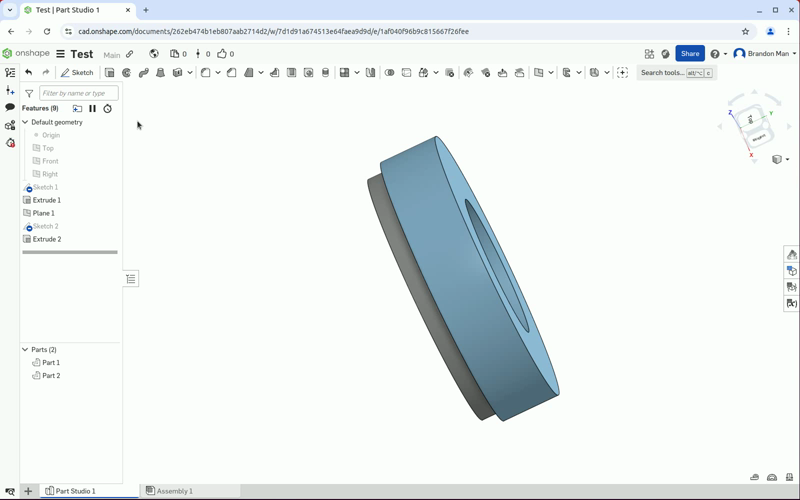
key(up, 2)
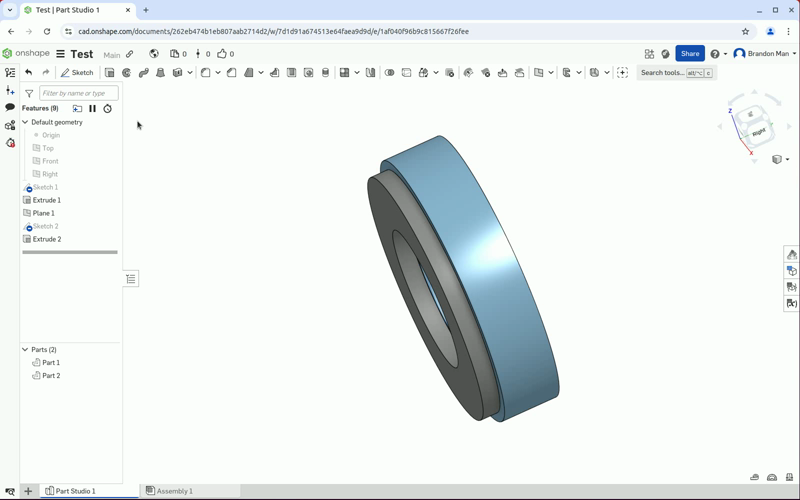
key(right, 2)
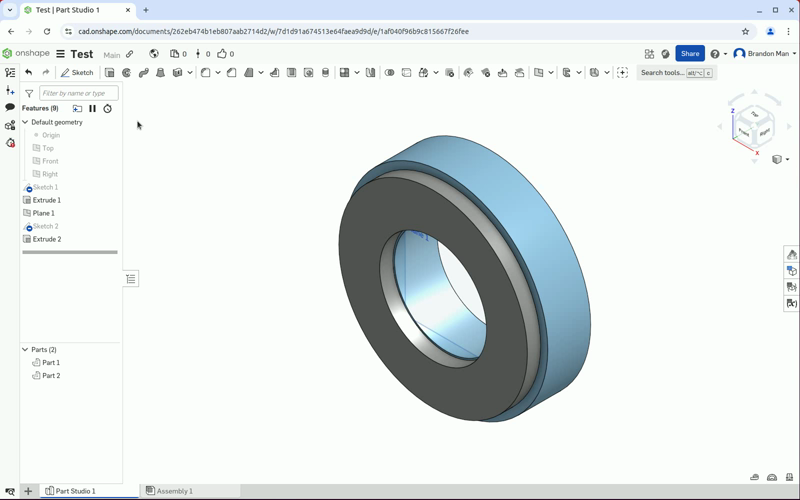
mouse_move(73, 189)
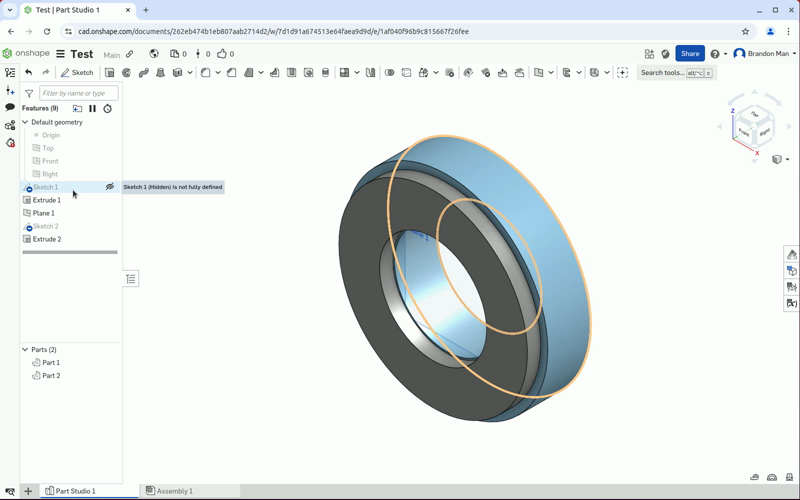
click(73, 189)